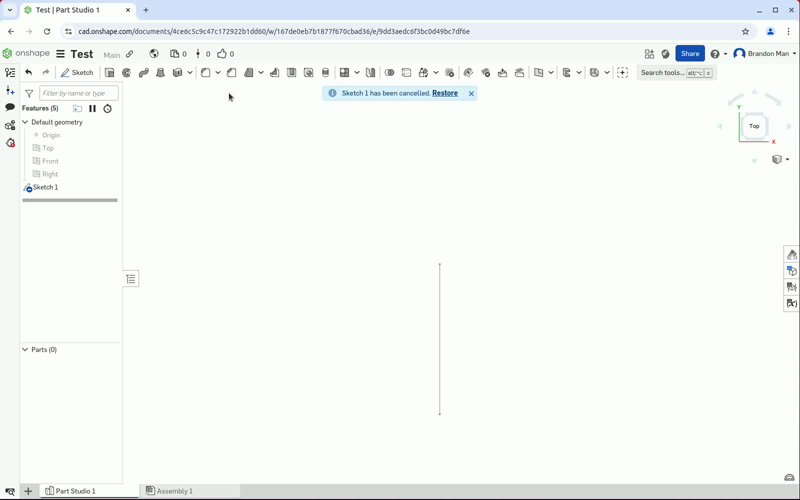
key(shift+h)
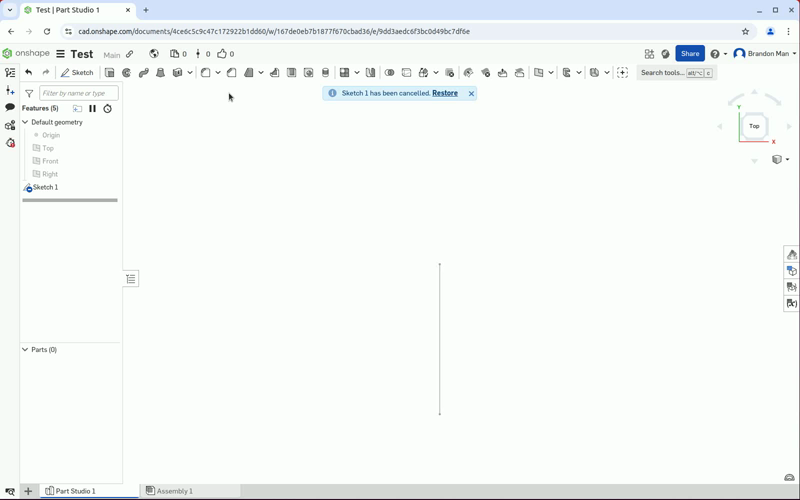
key(shift+s)
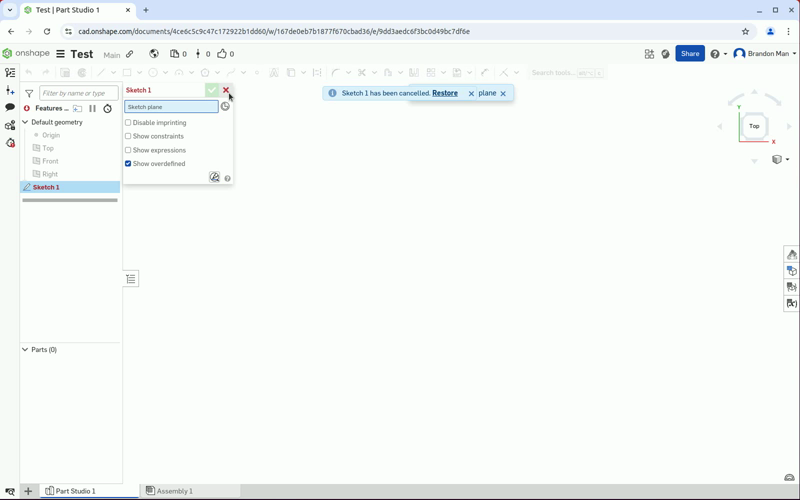
mouse_move(73, 150)
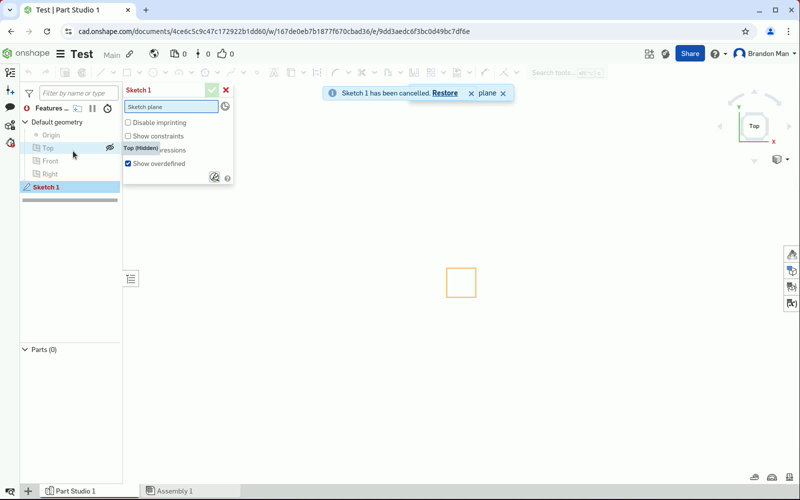
click(73, 150)
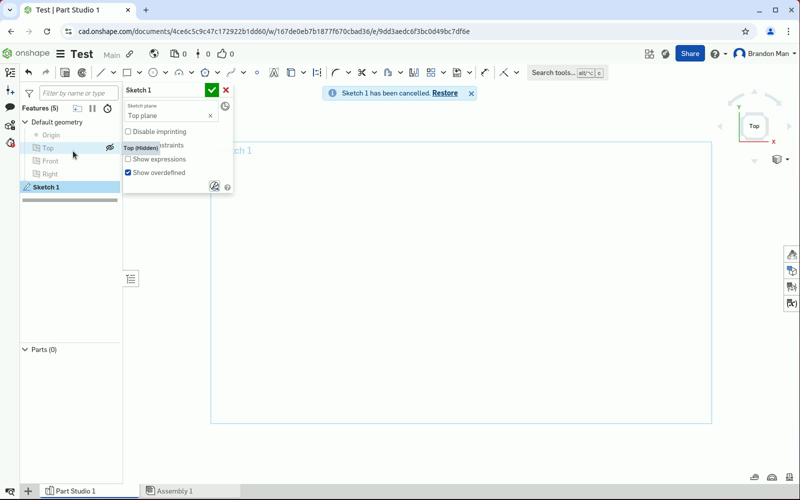
mouse_move(73, 352)
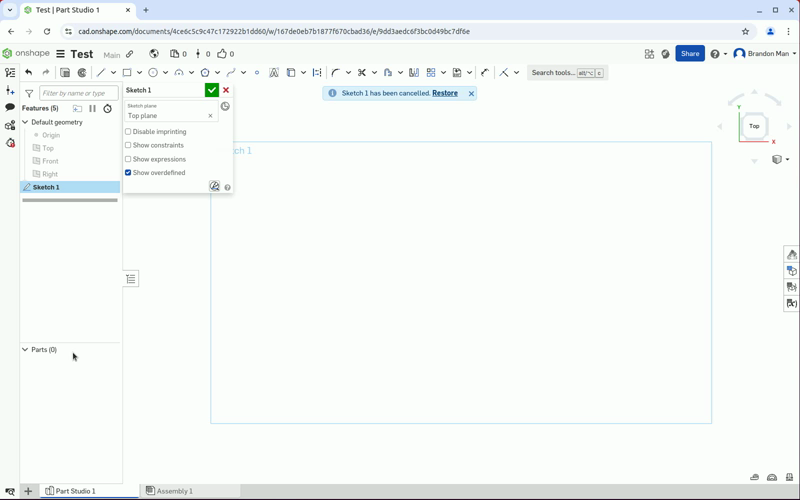
key(y)
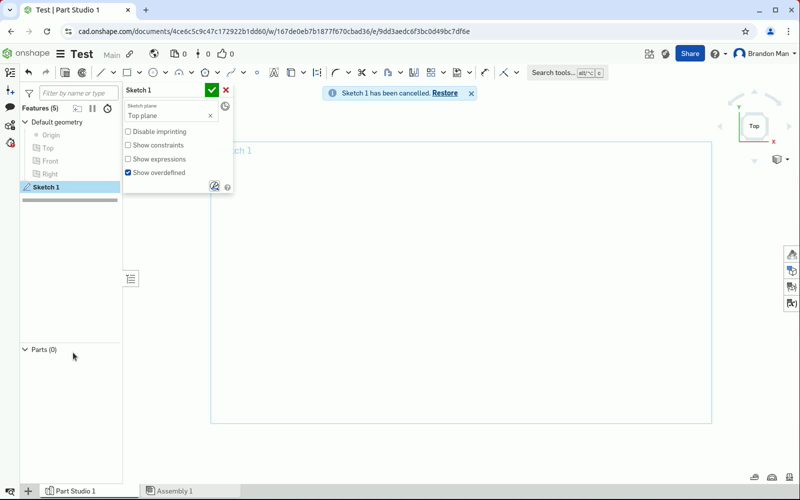
key(l)
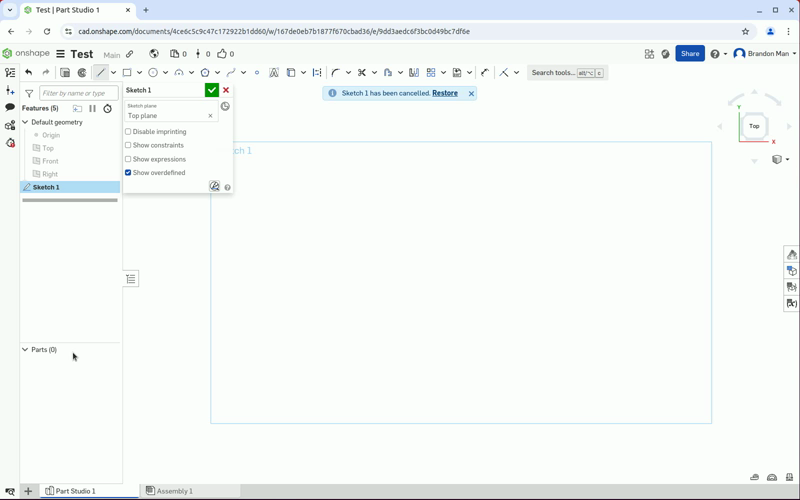
key_down(shift)
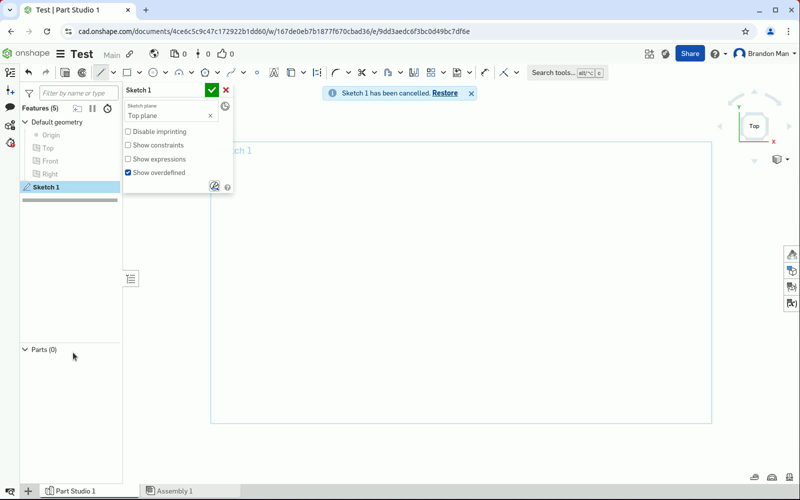
mouse_move(546, 332)
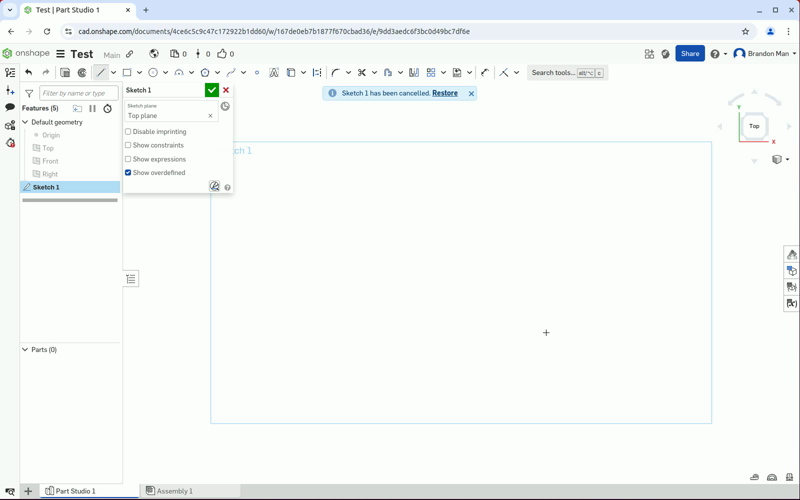
click(546, 332)
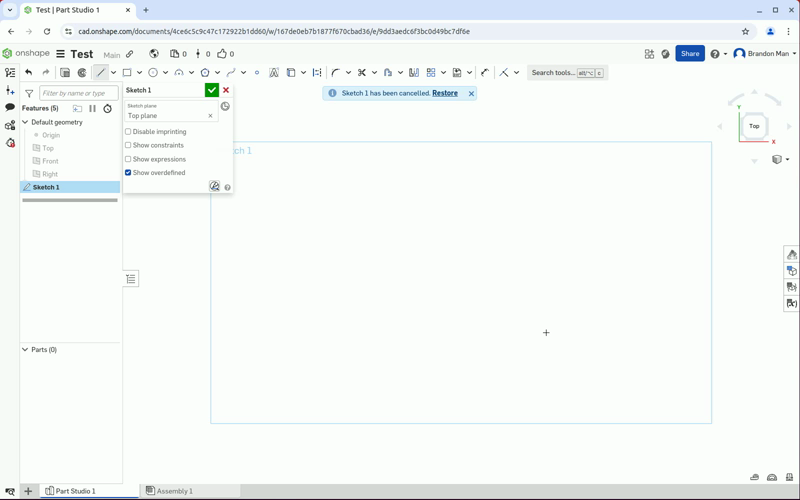
key_up(shift)
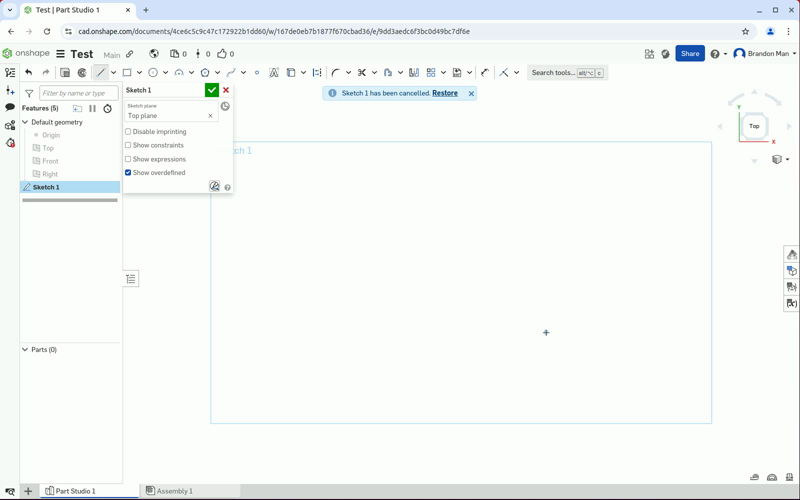
key_down(shift)
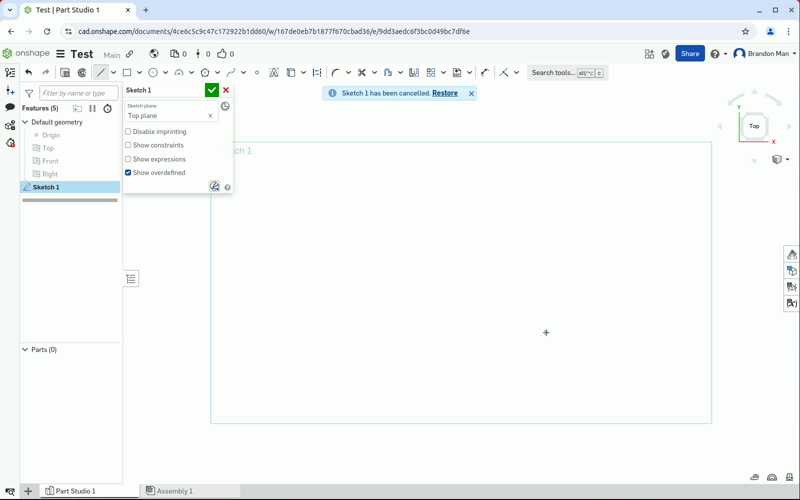
mouse_move(576, 332)
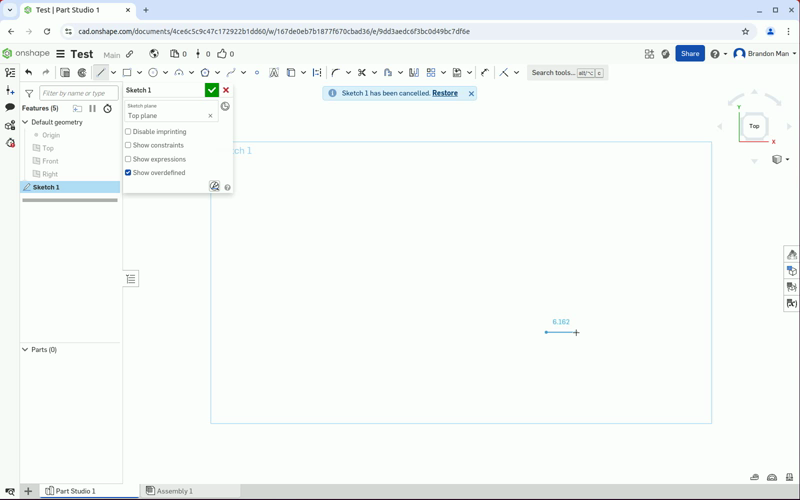
mouse_move(573, 332)
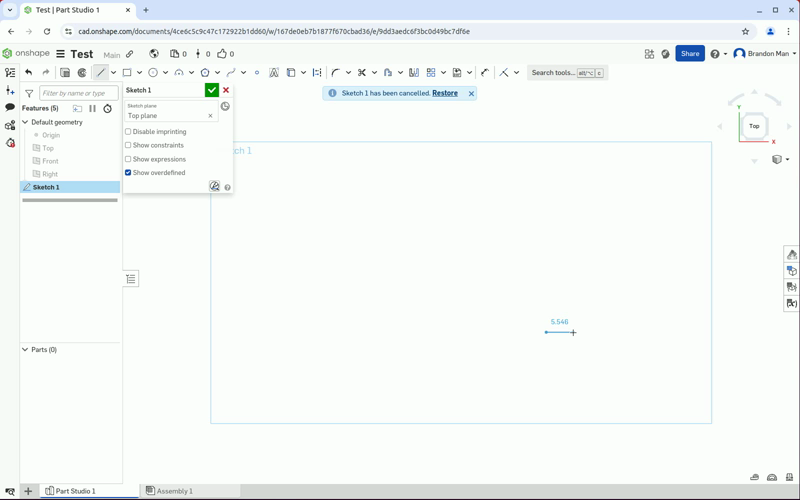
click(573, 332)
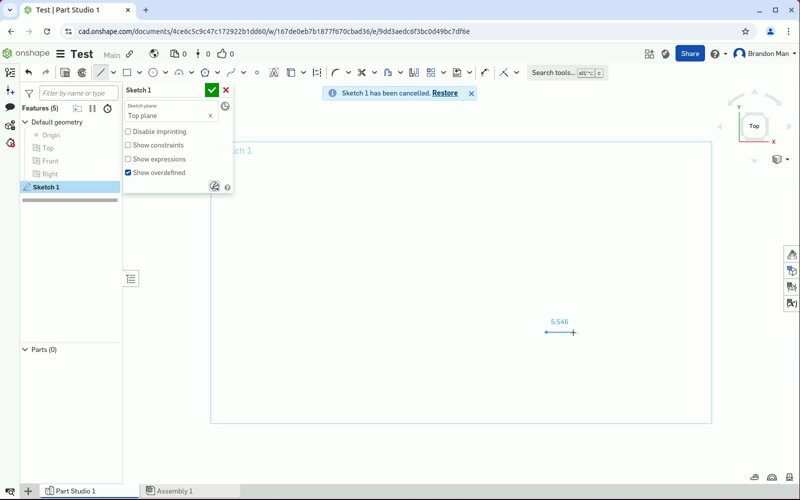
key_up(shift)
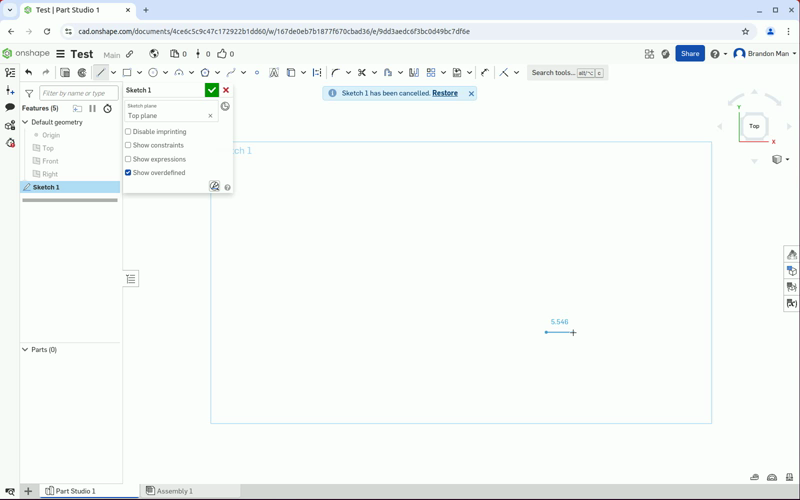
key_down(shift)
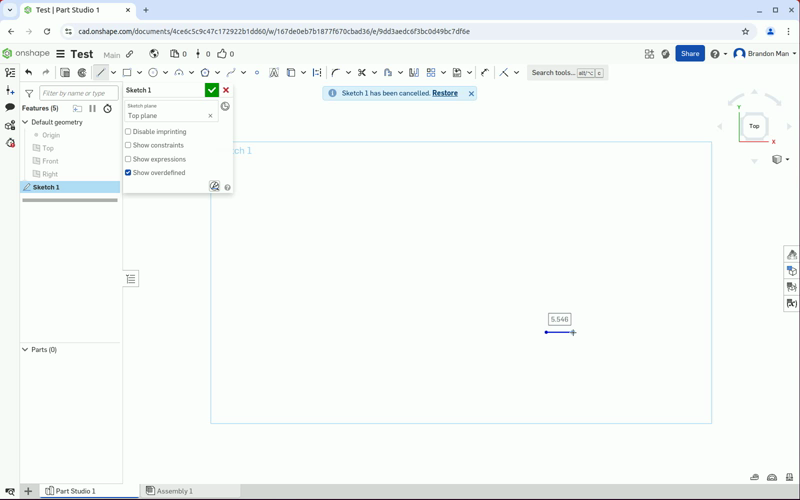
mouse_move(573, 234)
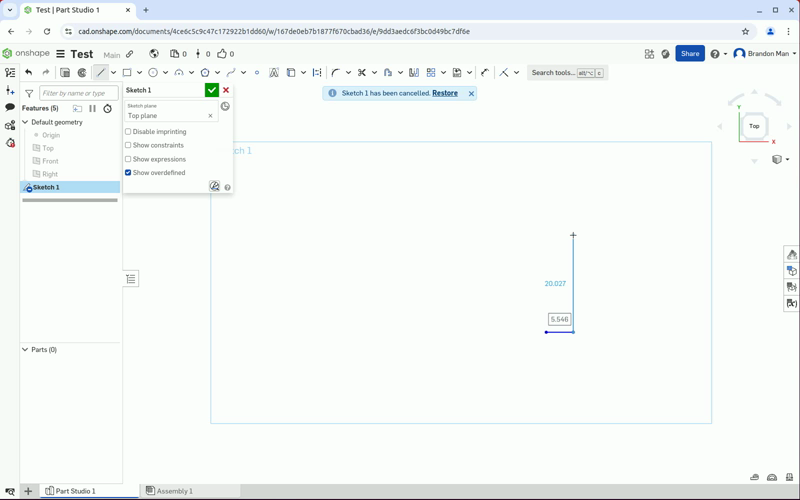
click(573, 234)
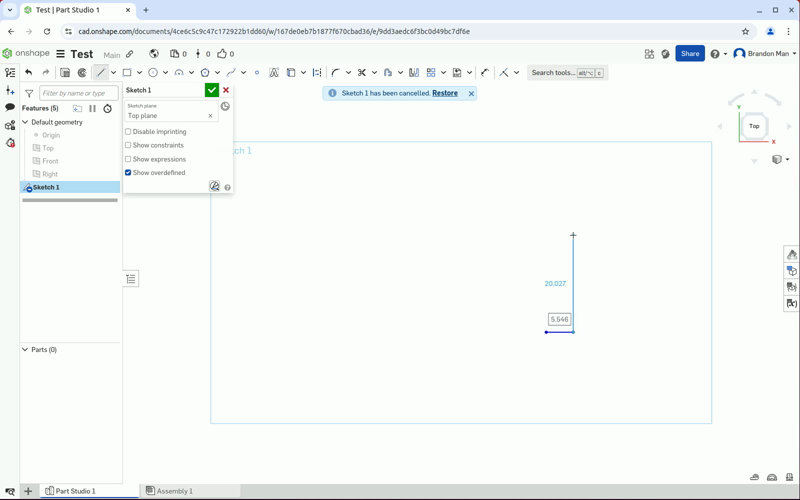
key_up(shift)
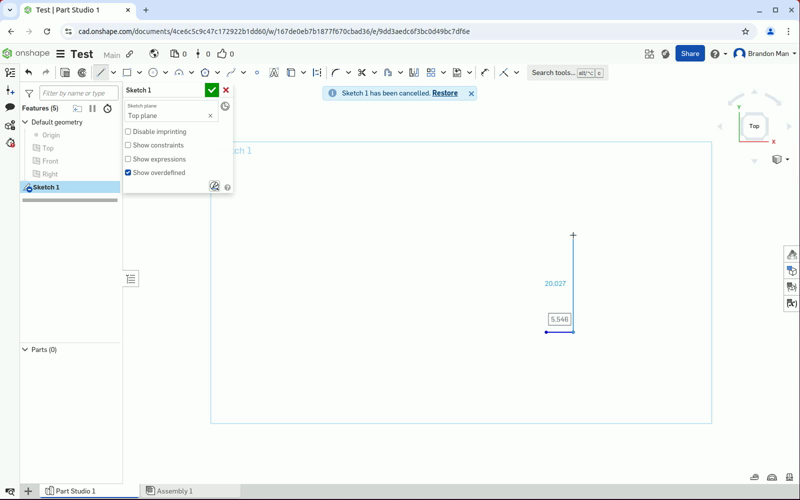
key_down(shift)
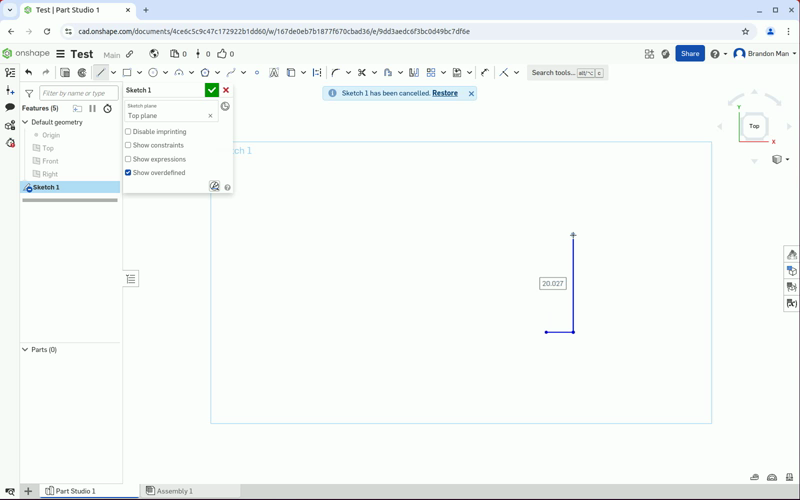
mouse_move(589, 234)
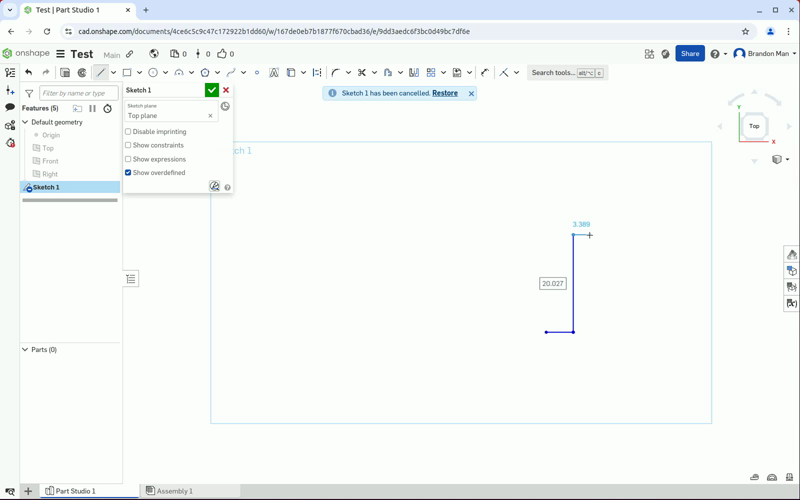
mouse_move(546, 234)
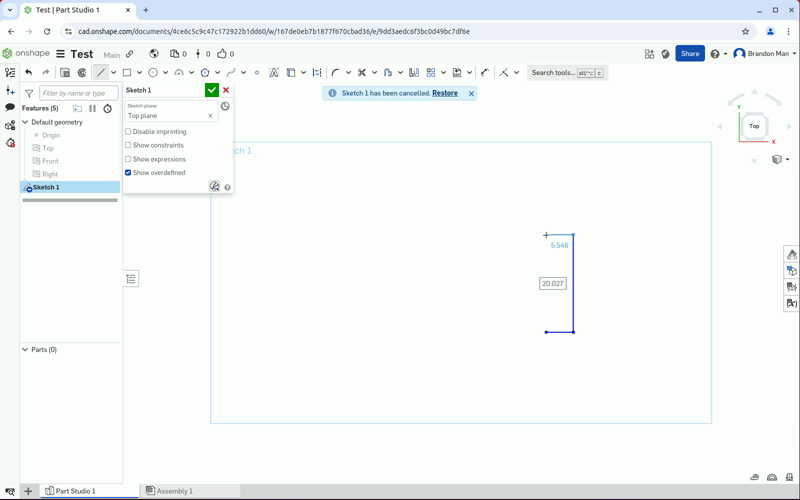
click(546, 234)
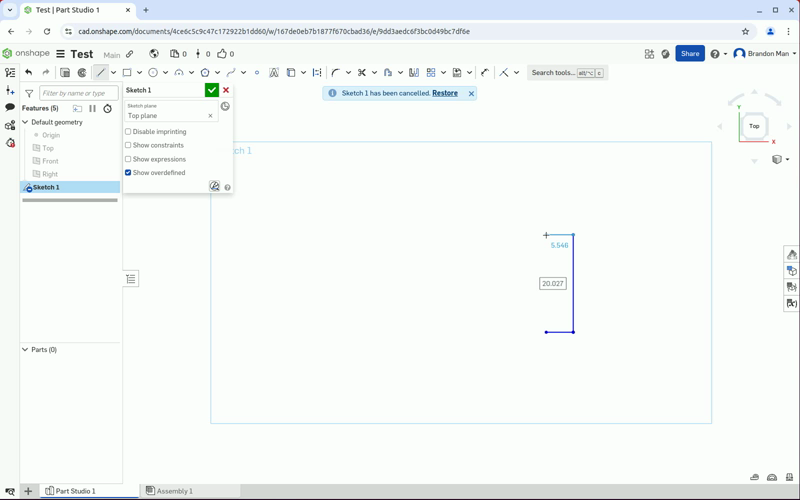
key_up(shift)
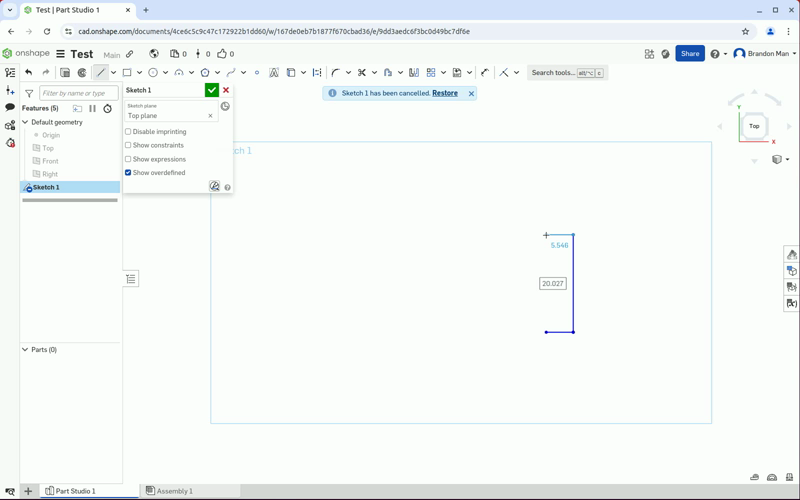
key_down(shift)
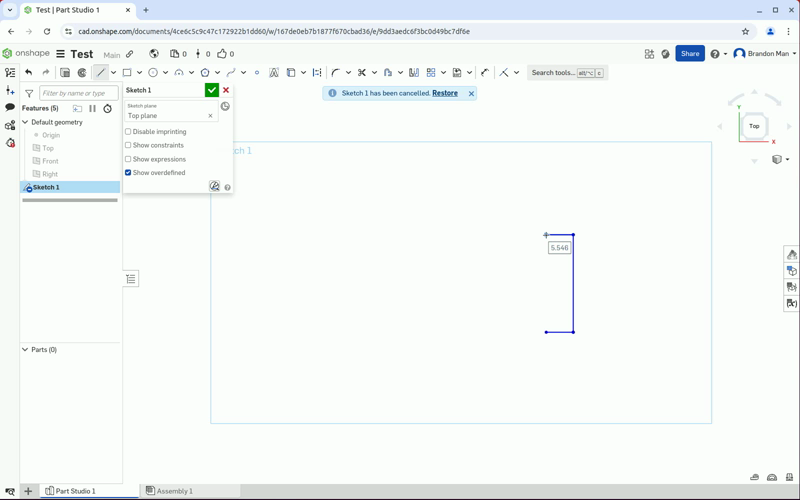
mouse_move(546, 332)
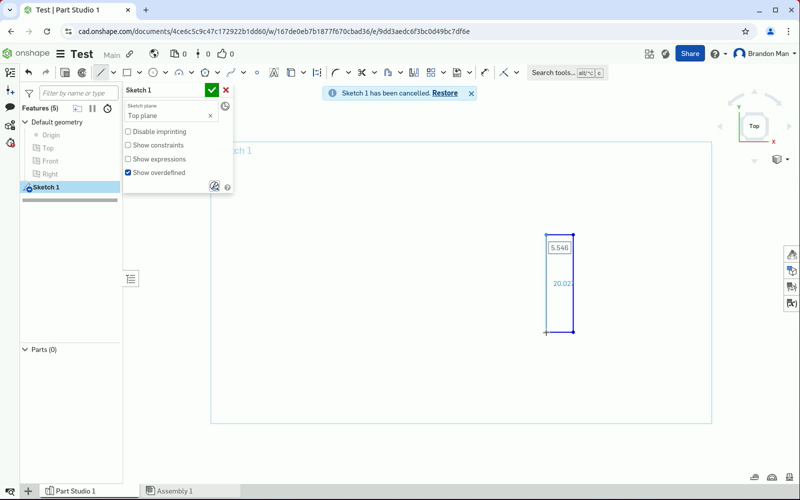
key_up(shift)
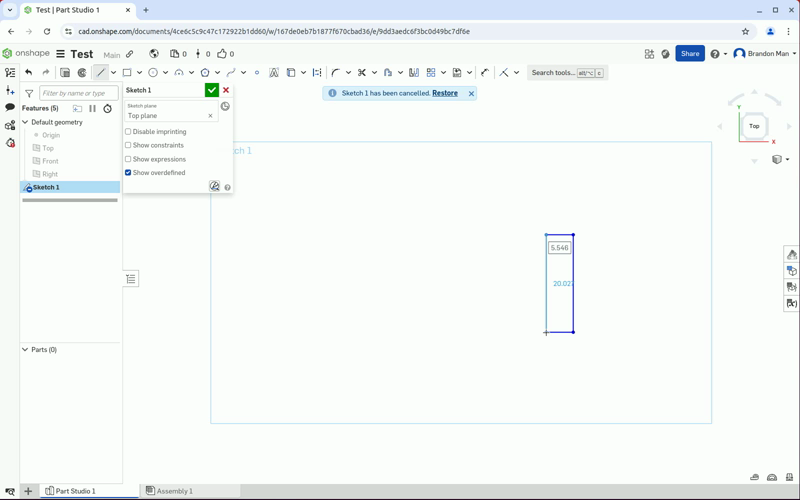
click(546, 332)
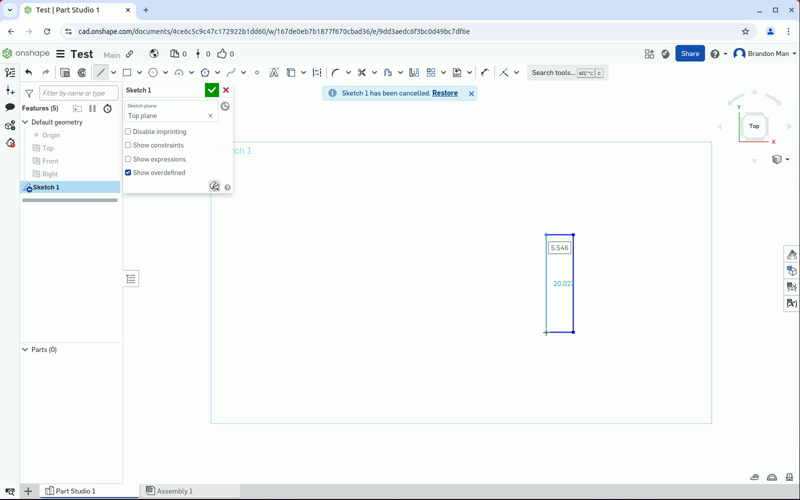
key(esc)
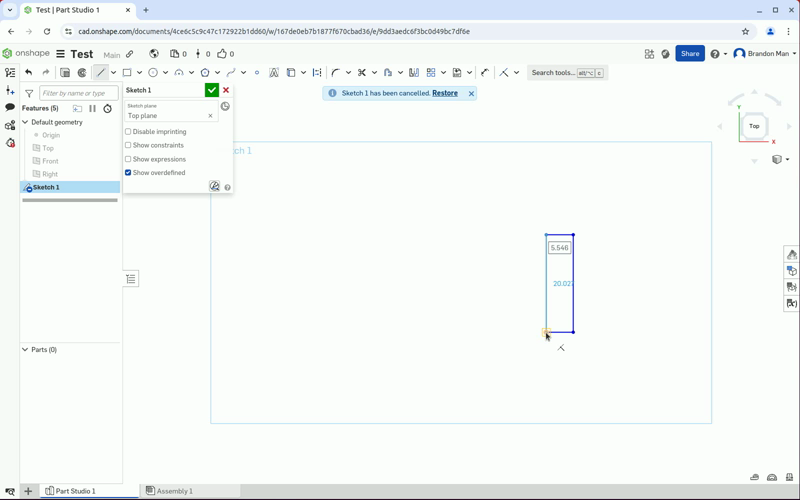
key(c)
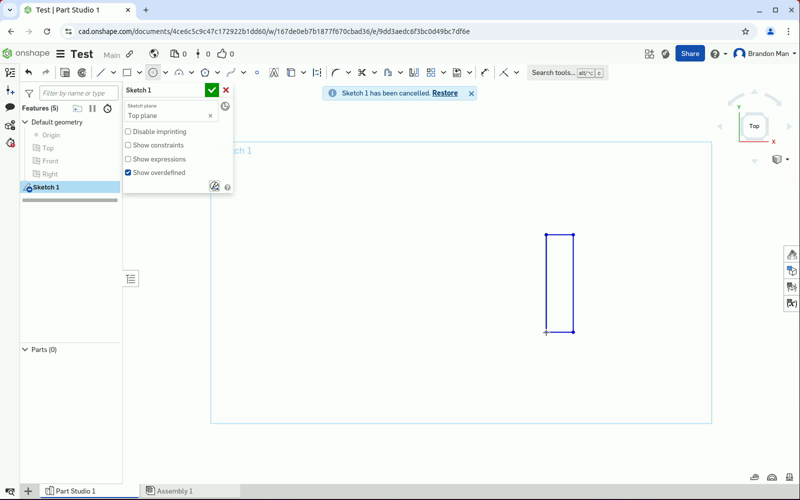
key_down(shift)
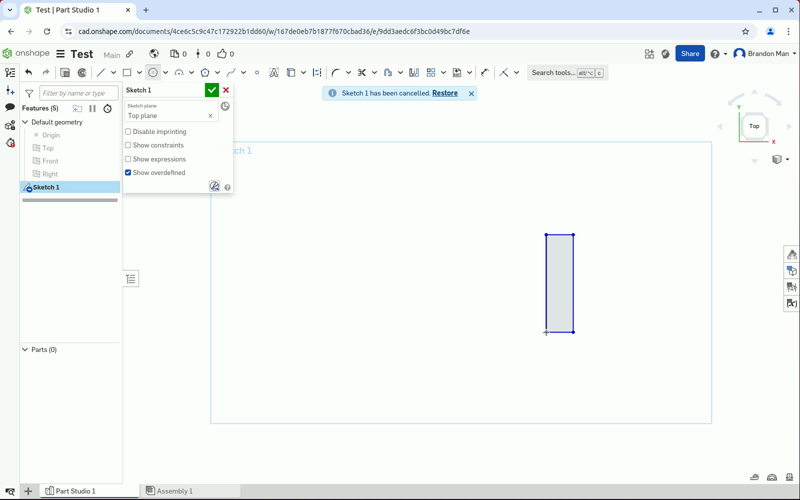
mouse_move(559, 282)
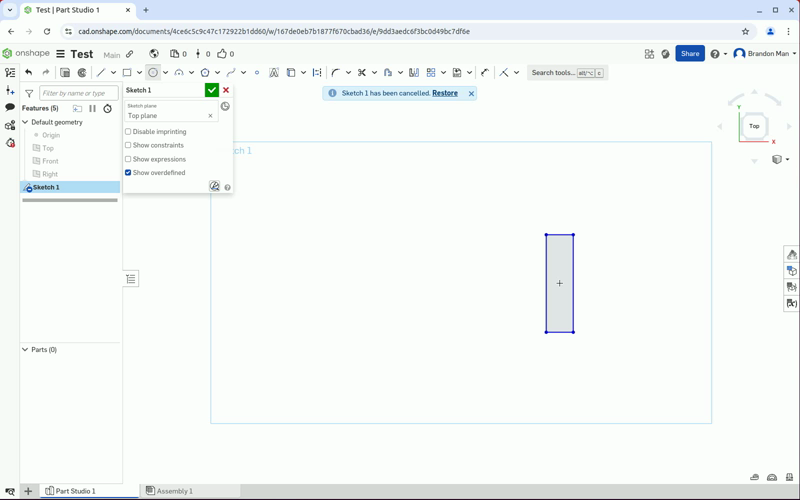
click(559, 282)
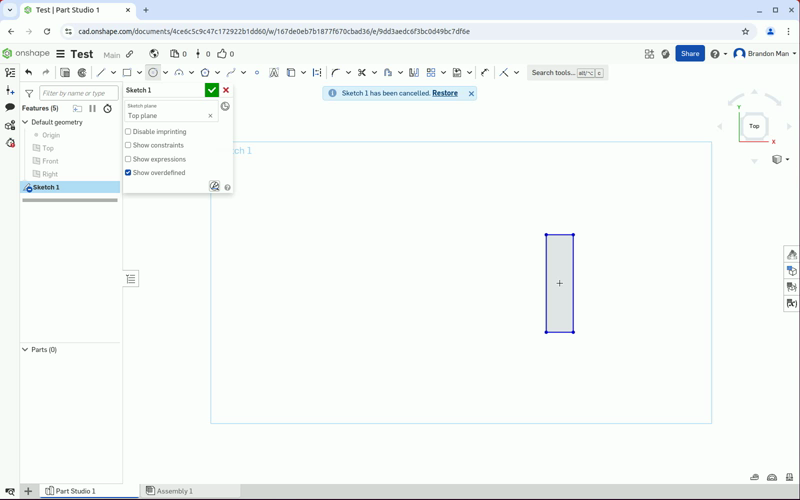
key_up(shift)
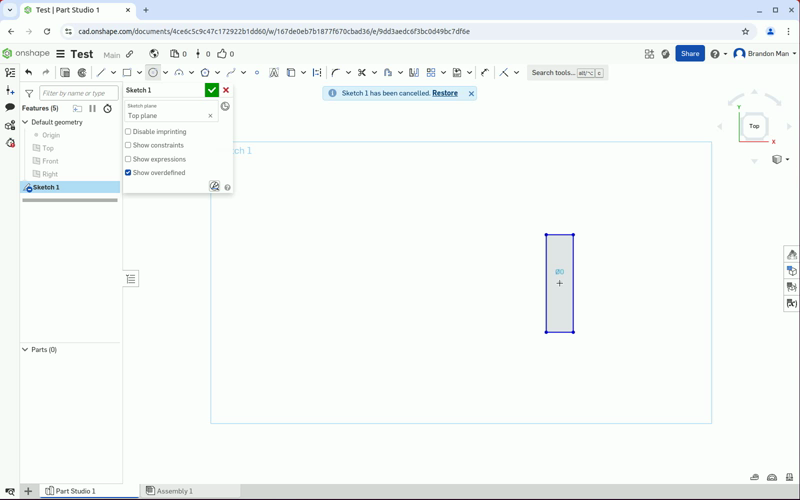
mouse_move(565, 282)
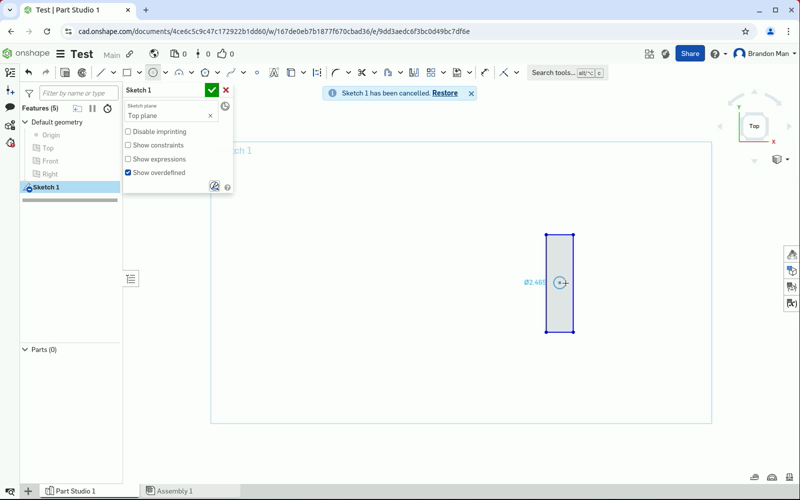
click(565, 282)
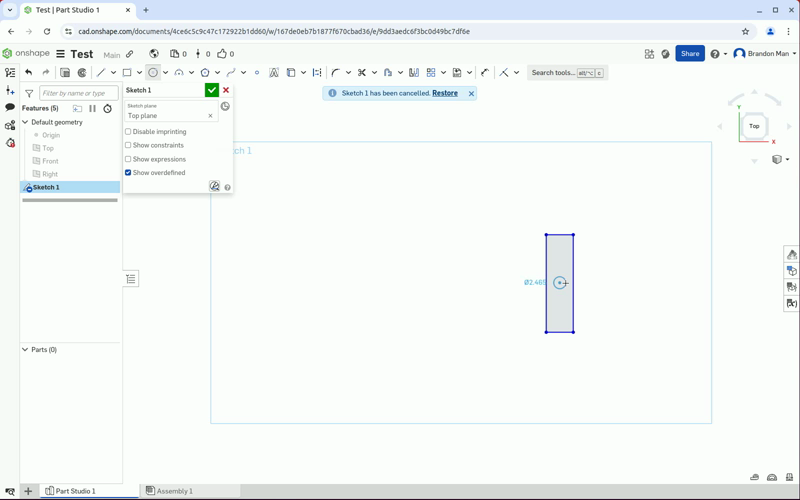
key(esc)
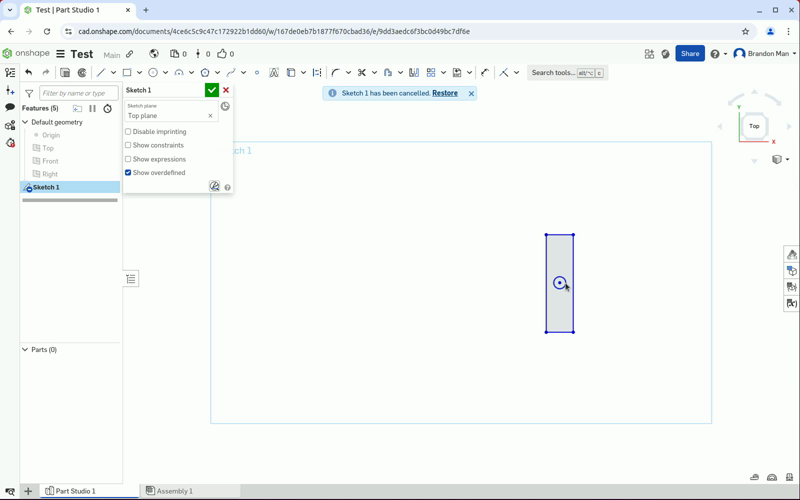
mouse_move(550, 281)
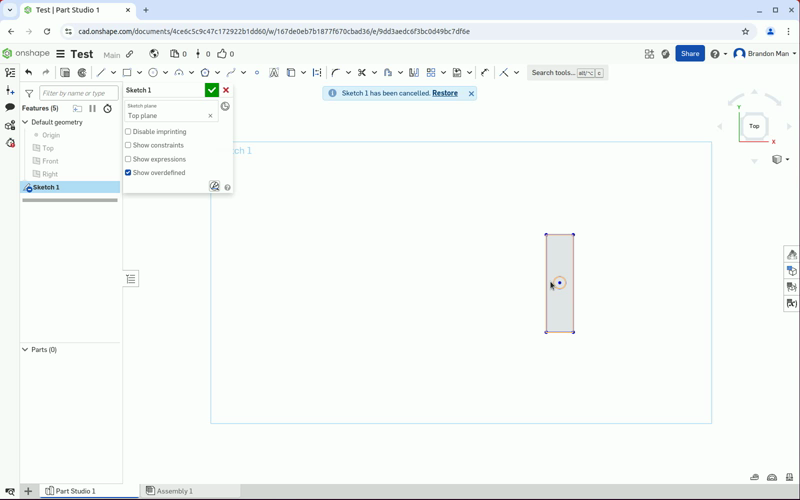
click(550, 281)
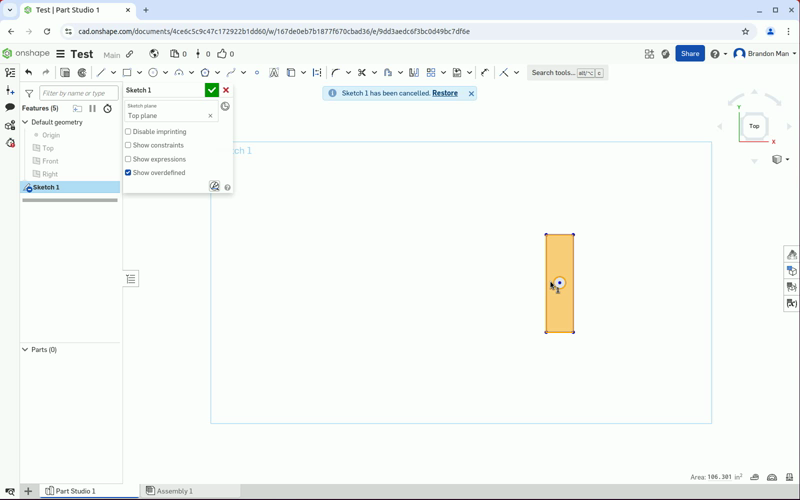
mouse_move(73, 352)
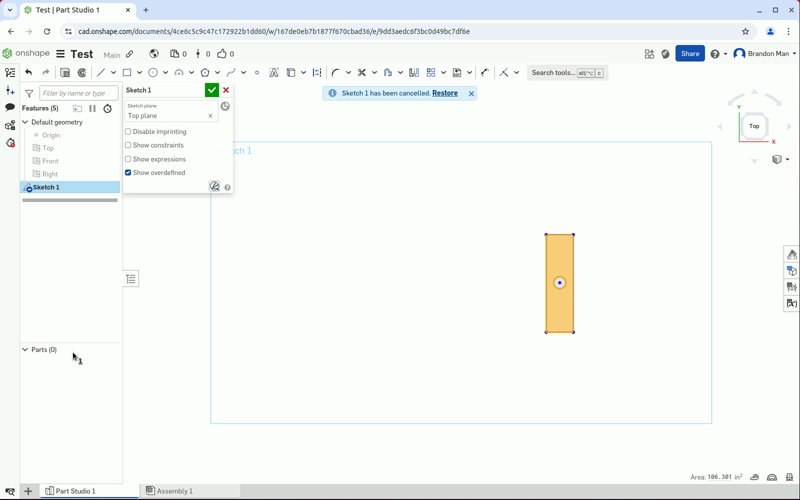
key(shift+y)
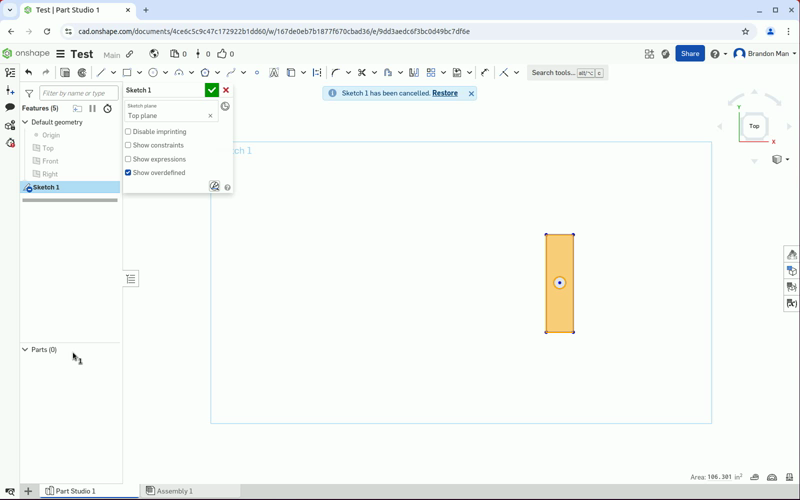
key(shift+e)
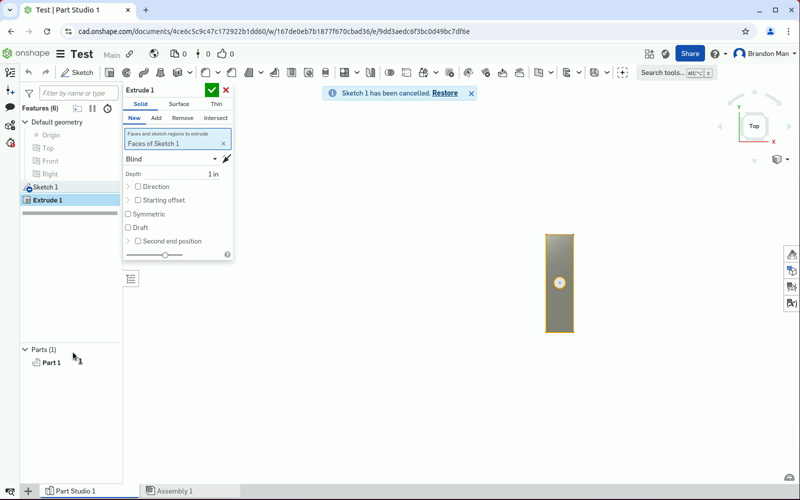
mouse_move(143, 106)
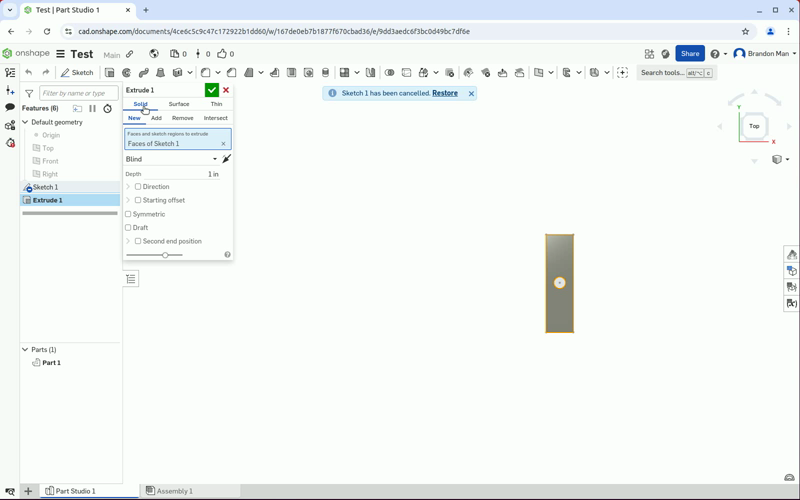
click(143, 106)
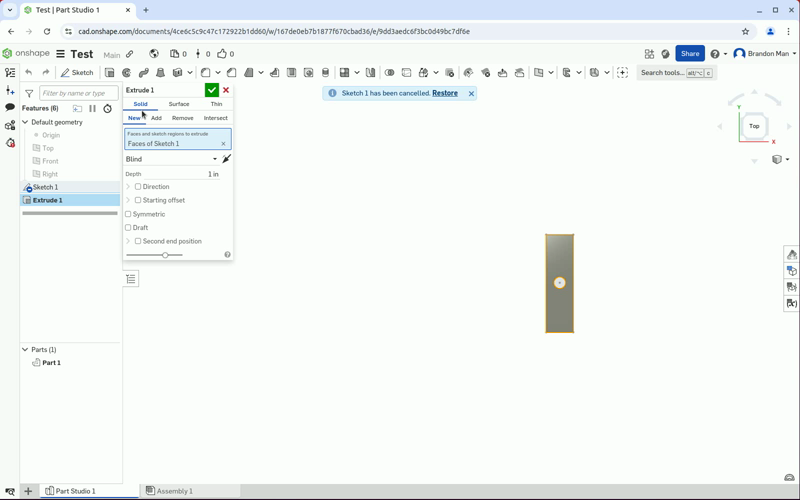
mouse_move(137, 120)
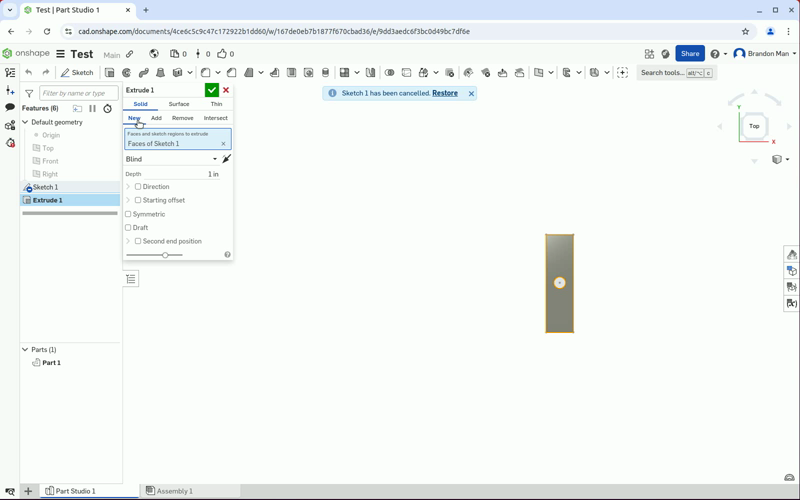
click(137, 120)
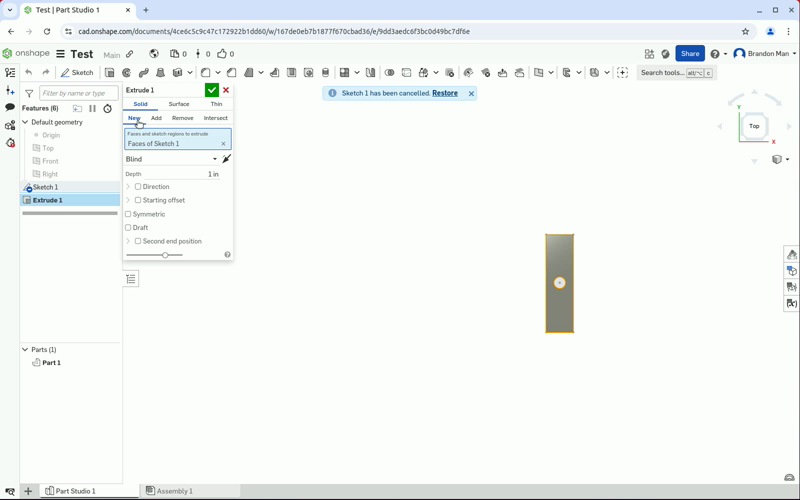
key(tab, 4)
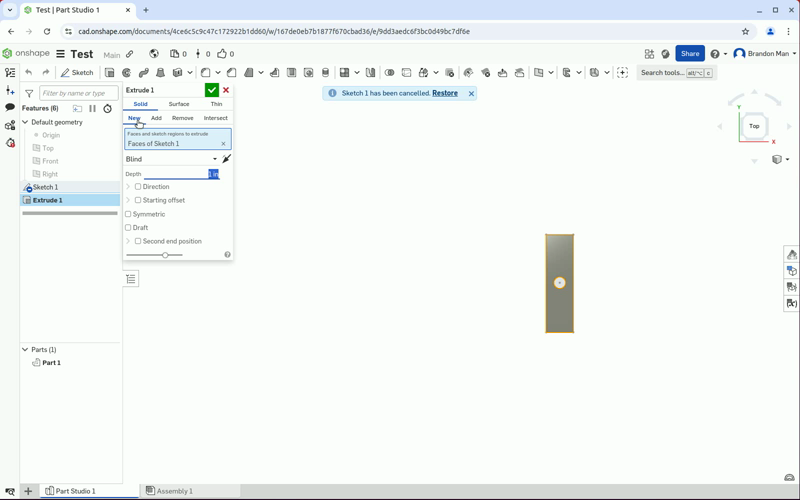
text(0.722)
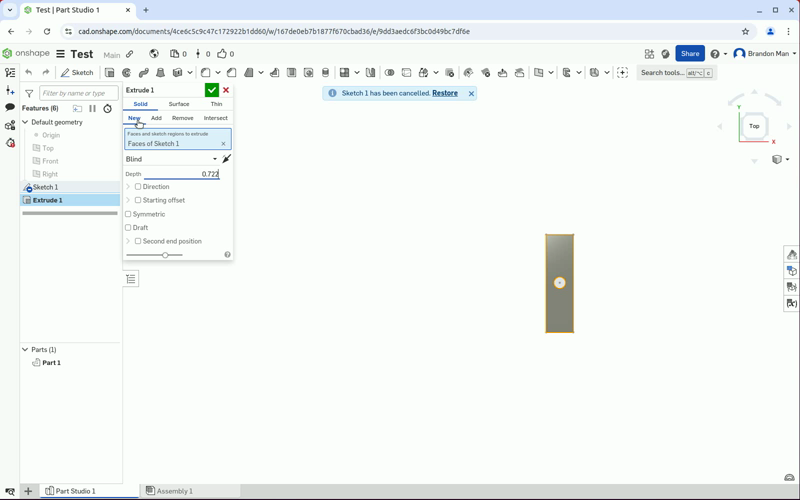
key(enter)
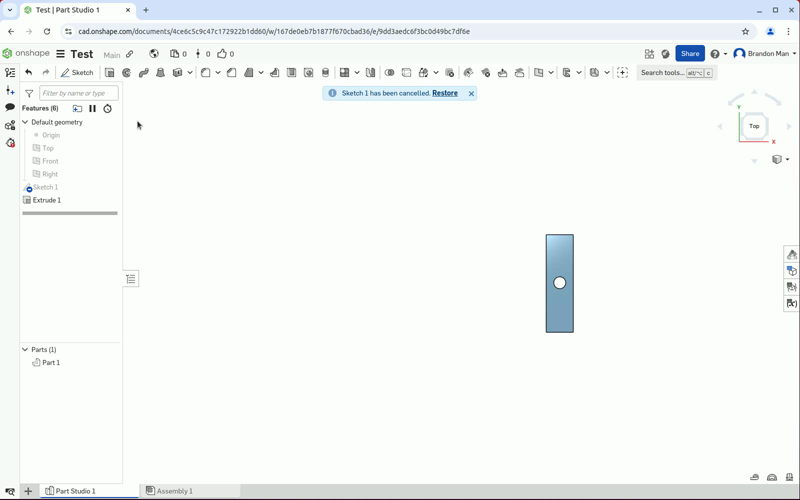
key(shift+h)
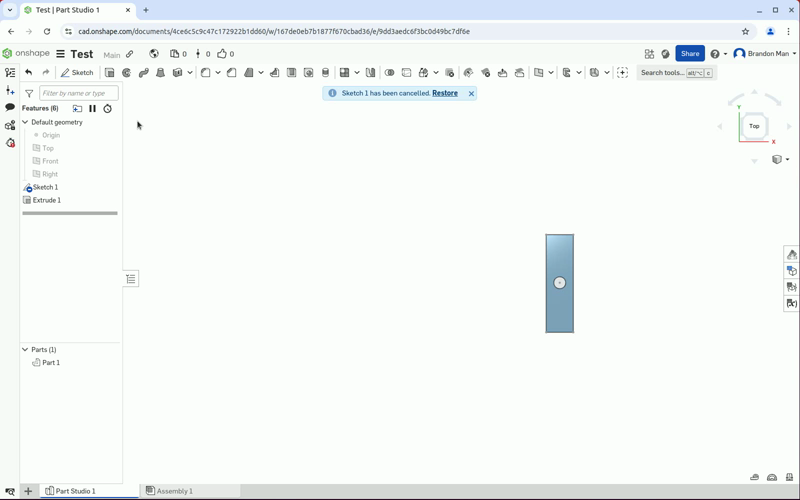
key(shift+h)
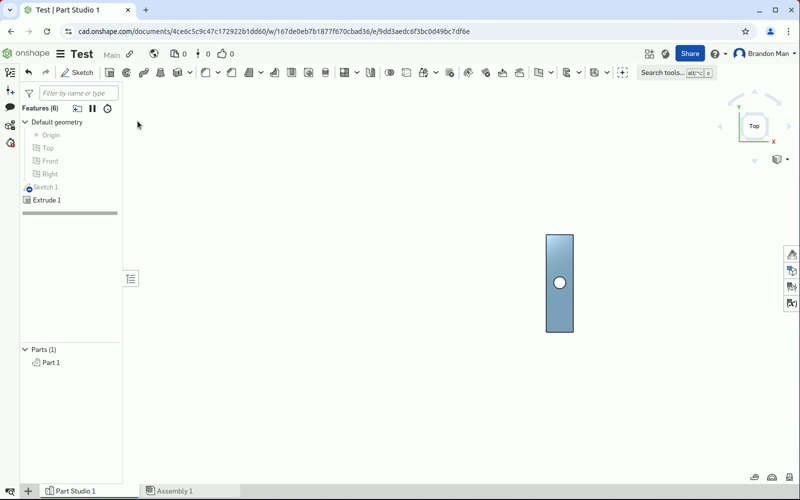
mouse_move(73, 189)
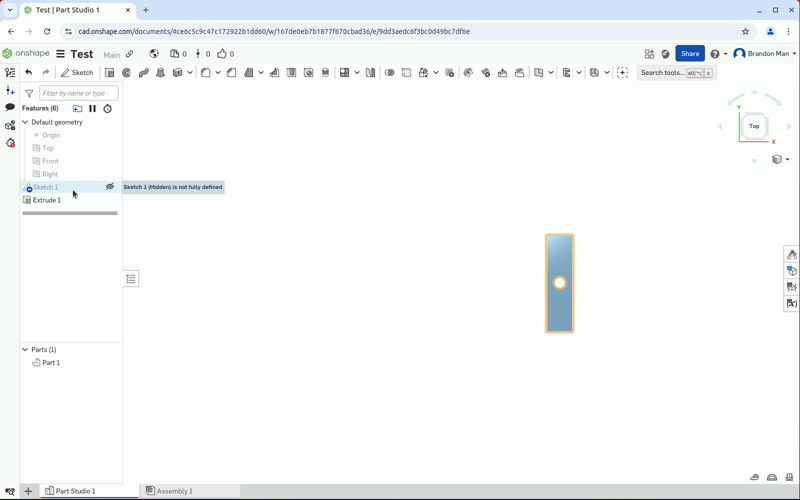
click(73, 189)
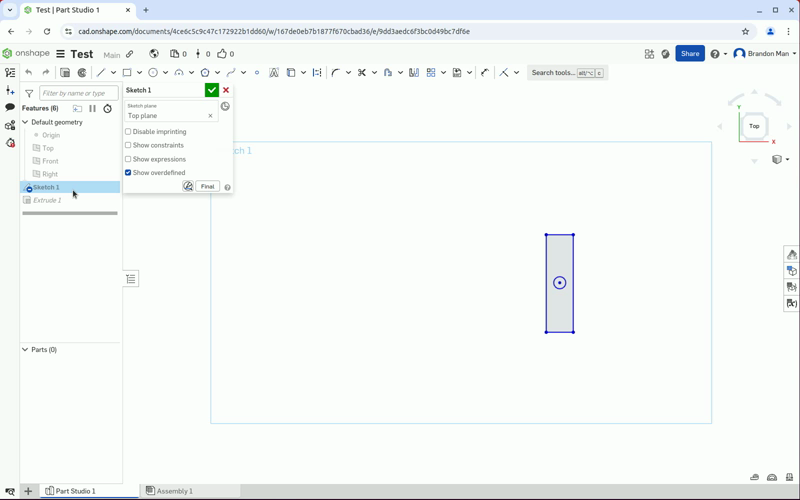
mouse_move(229, 92)
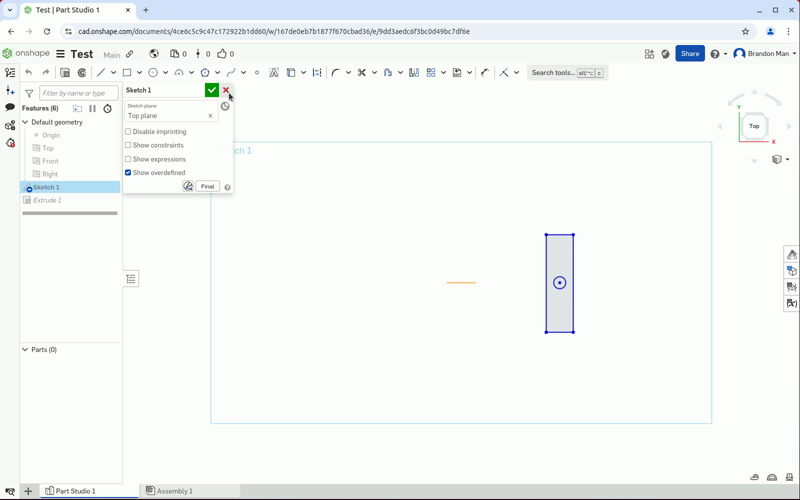
click(229, 92)
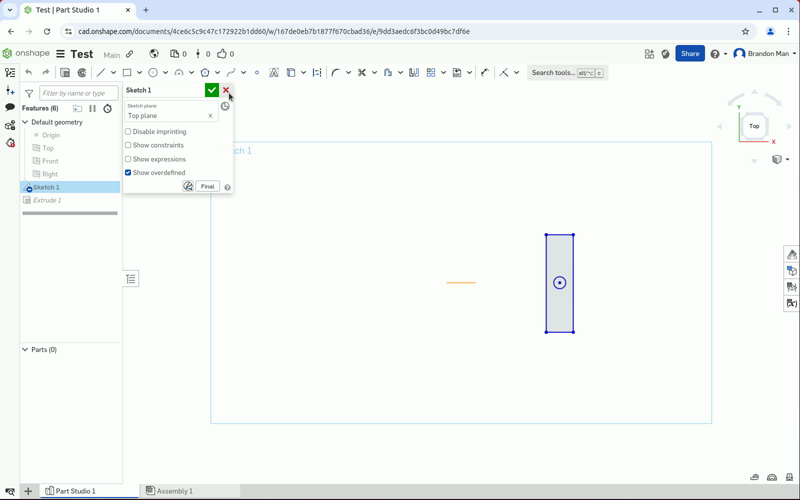
key(shift+s)
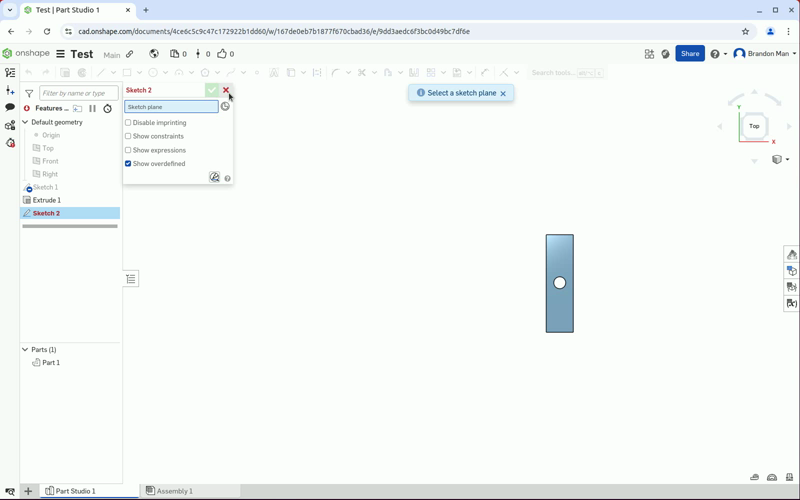
mouse_move(73, 150)
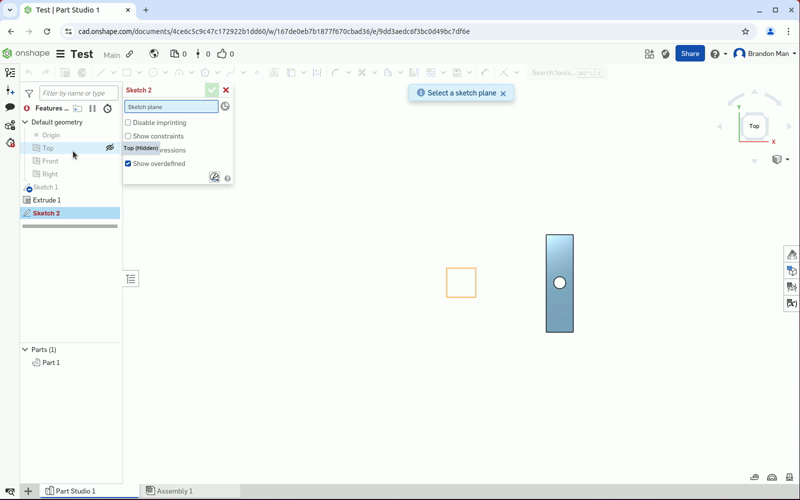
click(73, 150)
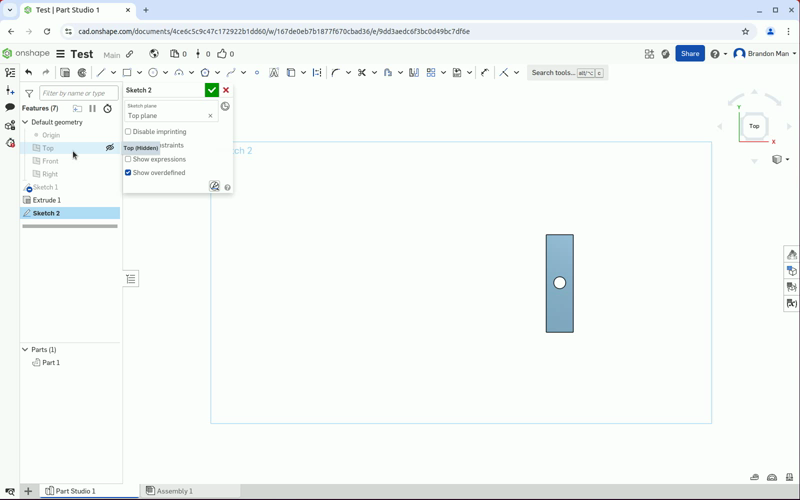
mouse_move(73, 352)
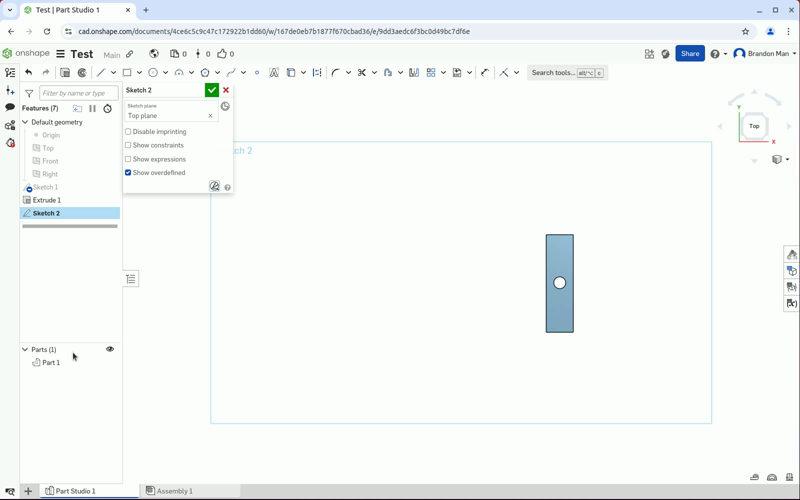
key(y)
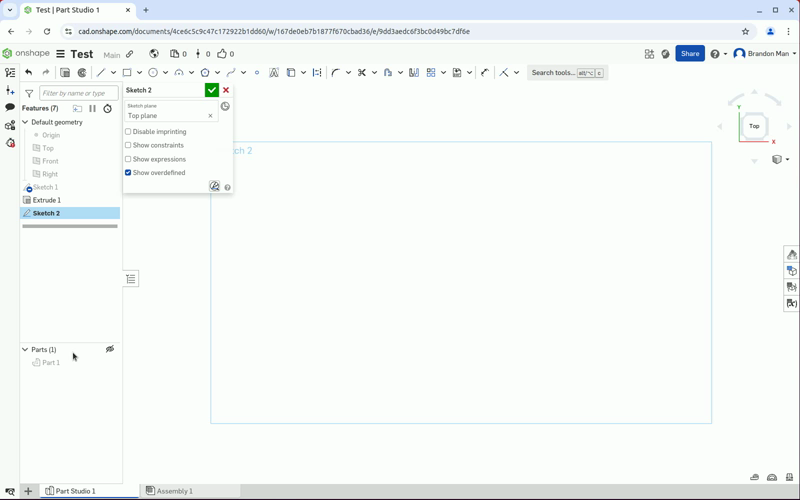
key(l)
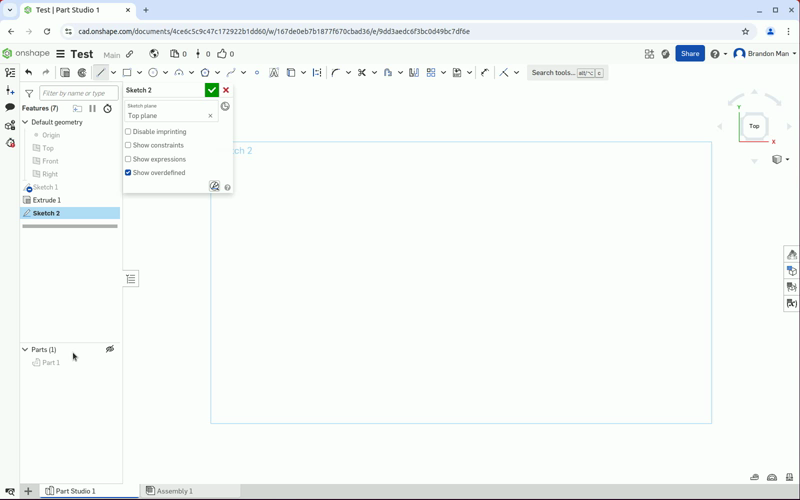
key_down(shift)
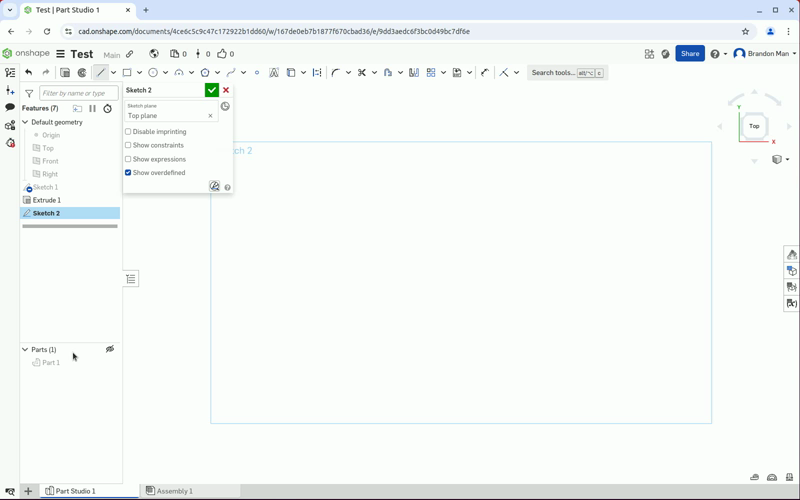
mouse_move(375, 332)
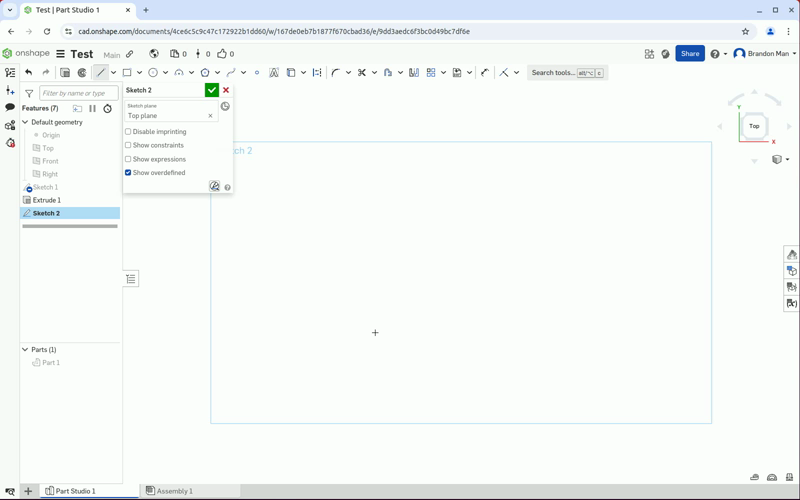
click(375, 332)
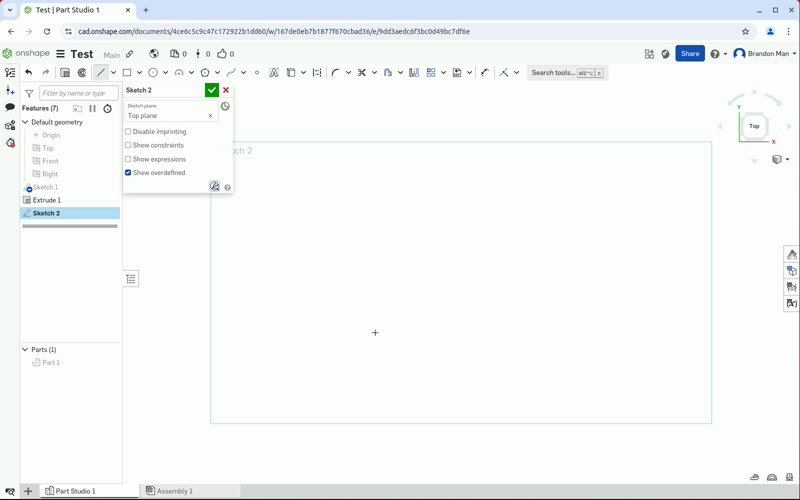
key_up(shift)
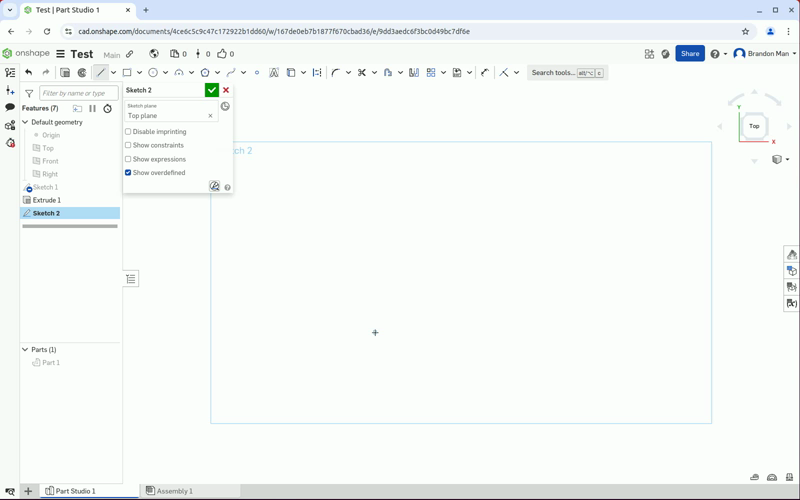
key_down(shift)
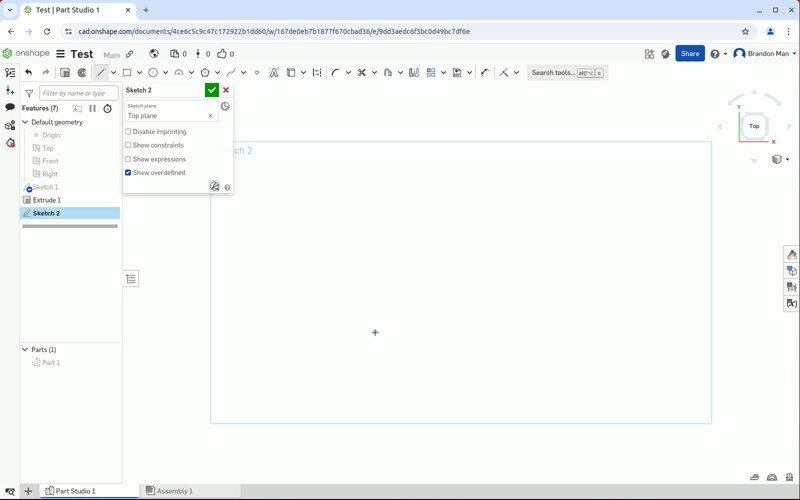
mouse_move(545, 332)
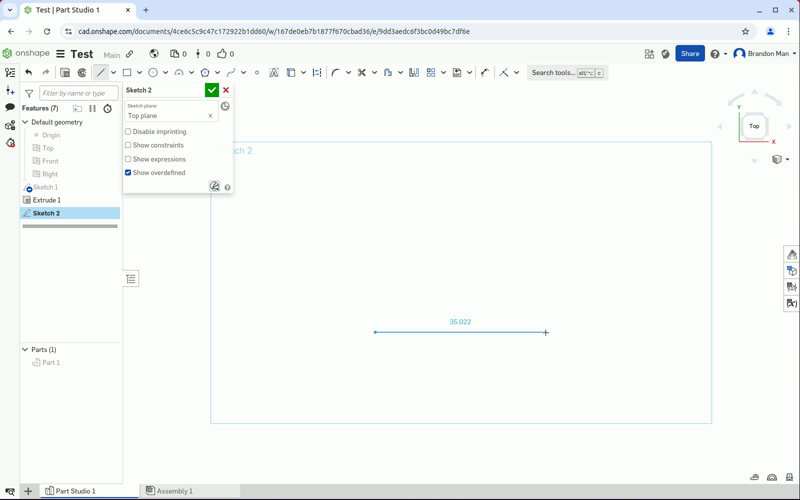
click(545, 332)
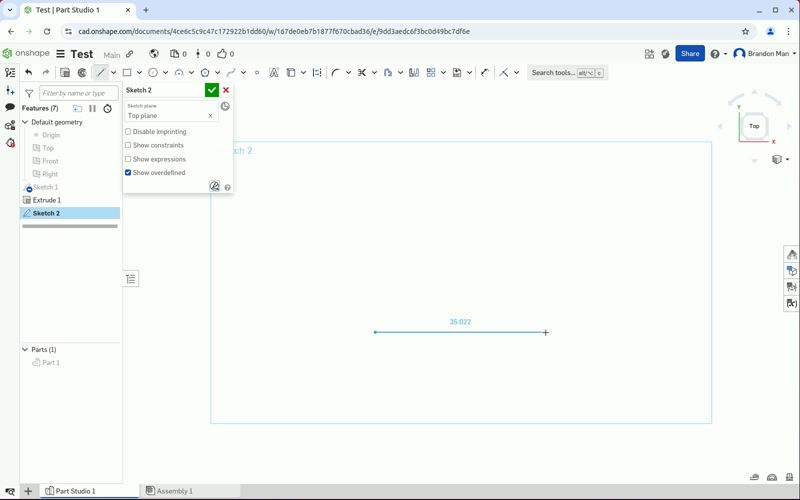
key_up(shift)
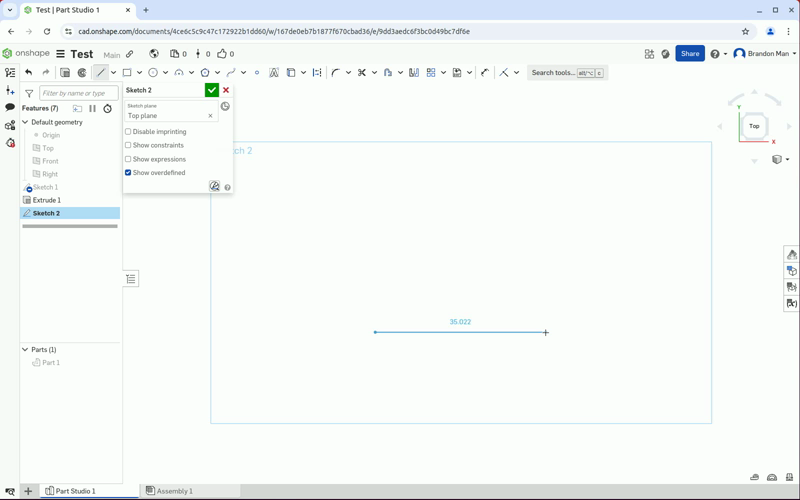
key_down(shift)
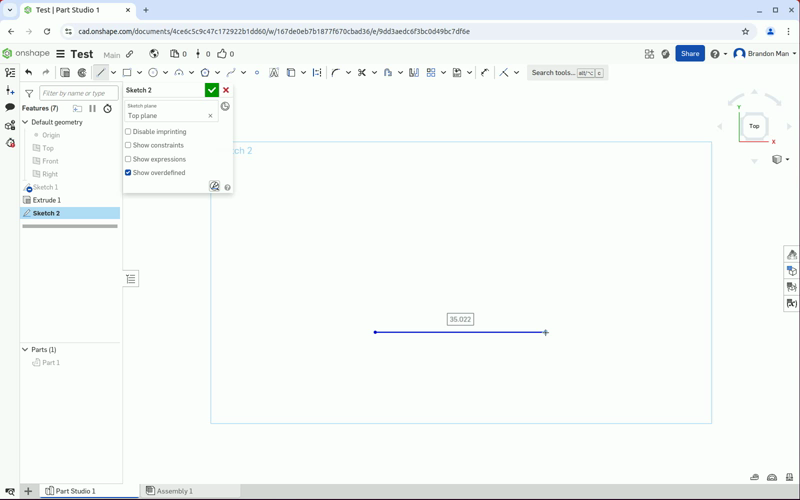
mouse_move(545, 235)
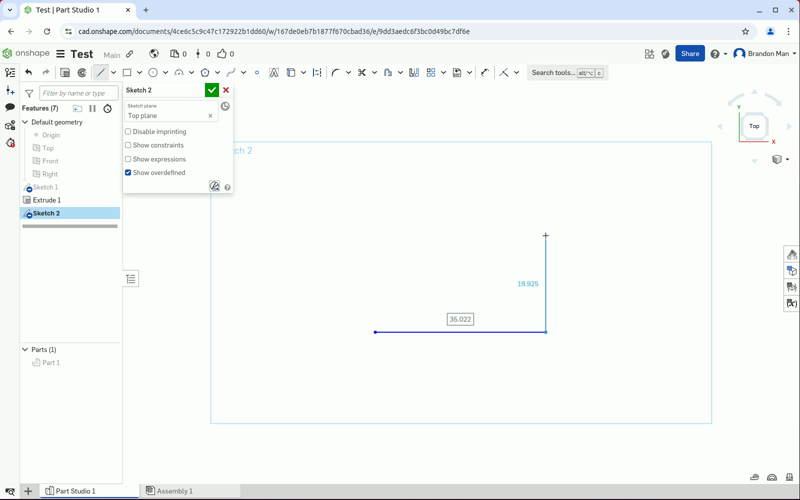
click(545, 235)
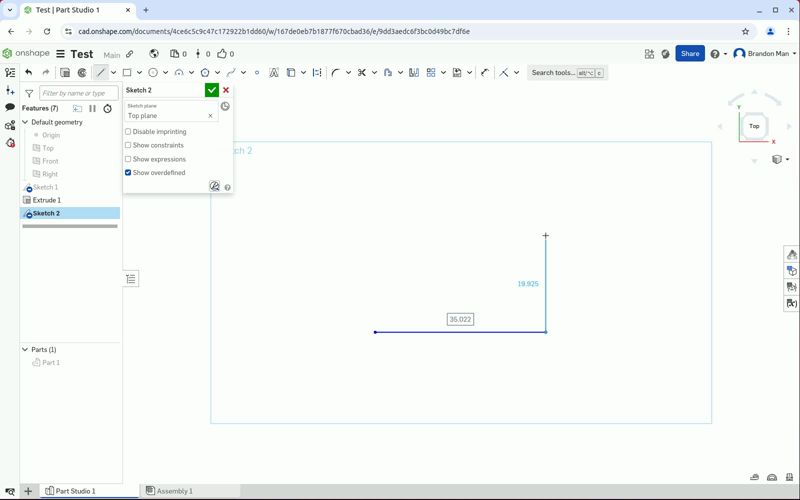
key_up(shift)
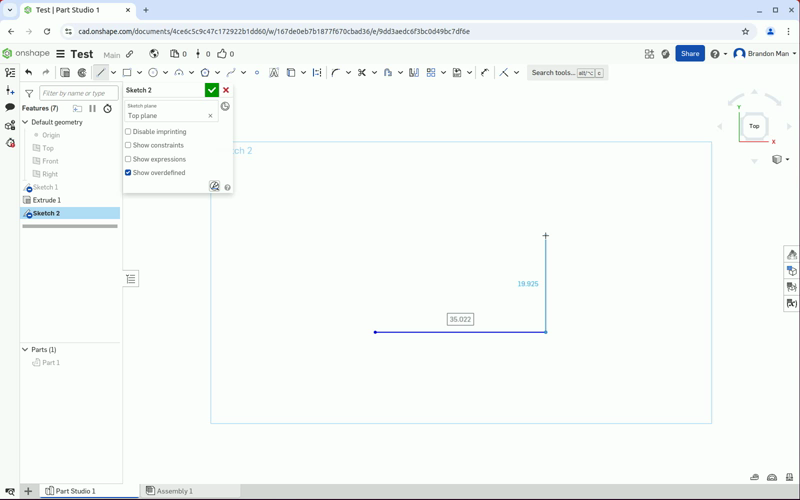
key_down(shift)
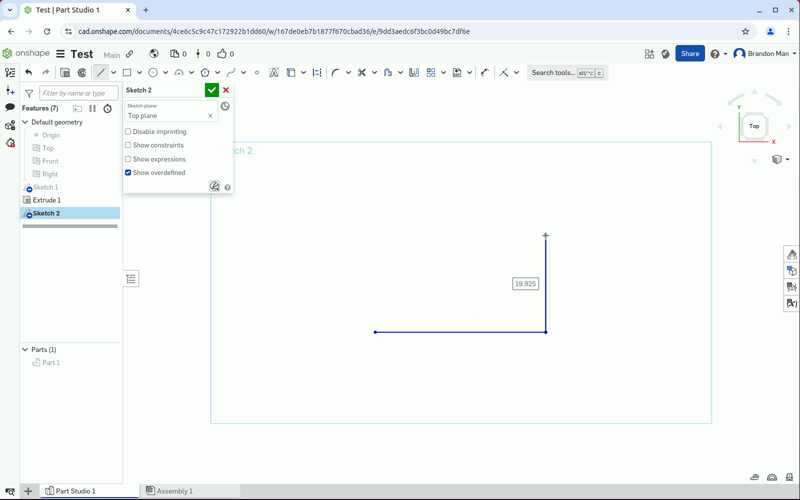
mouse_move(375, 235)
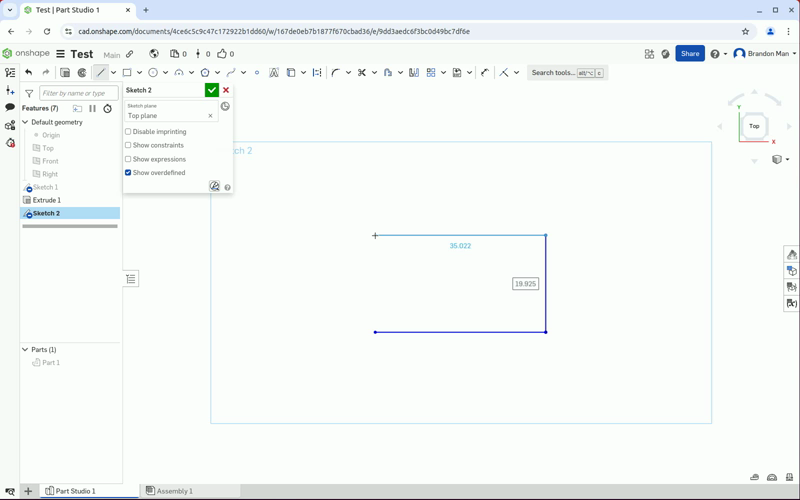
click(375, 235)
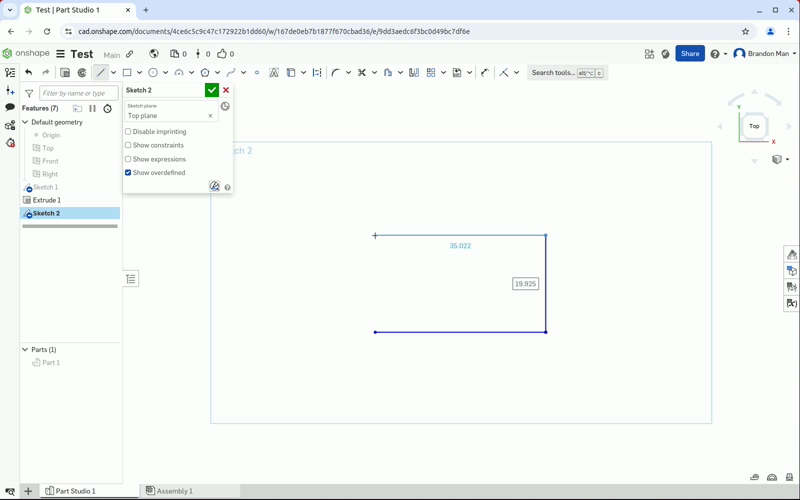
key_up(shift)
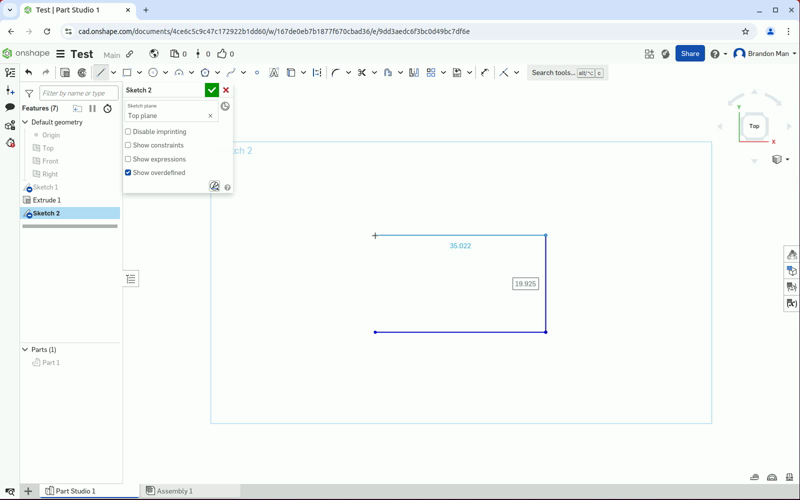
key_down(shift)
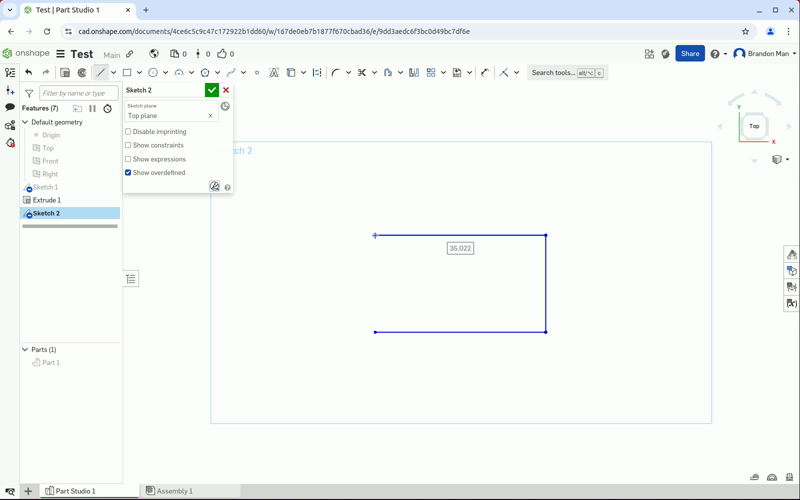
mouse_move(375, 332)
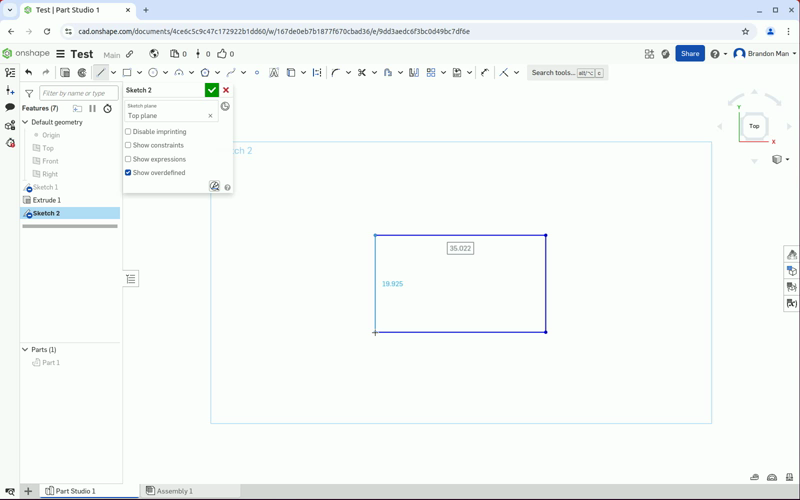
key_up(shift)
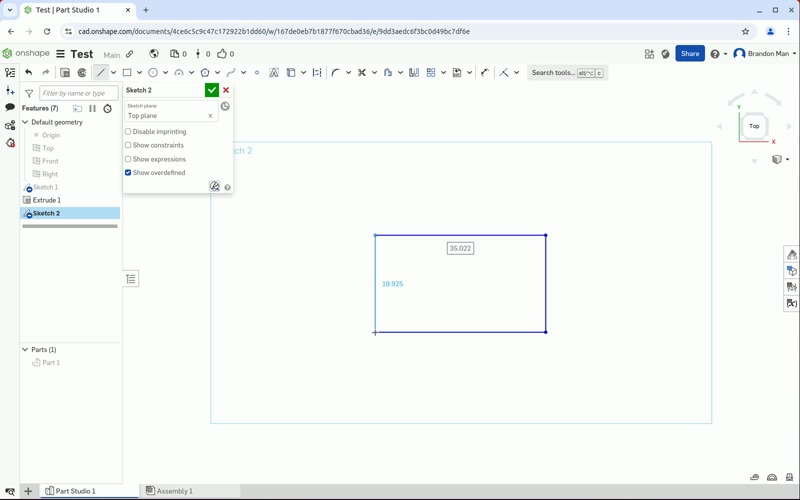
click(375, 332)
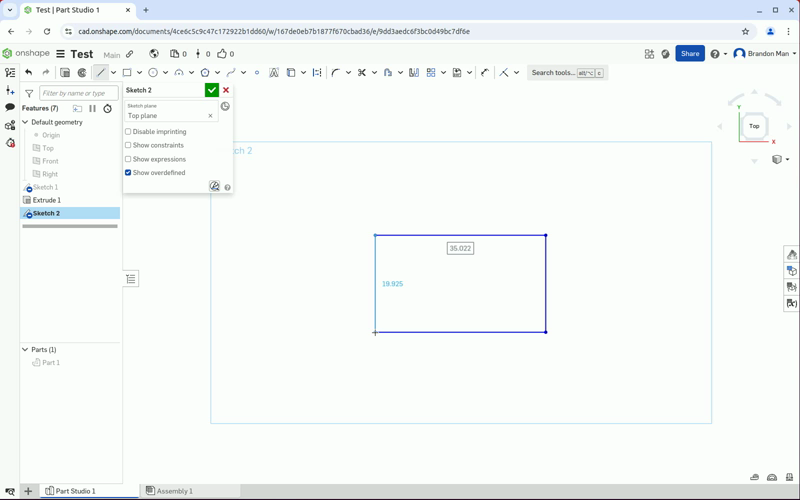
key(esc)
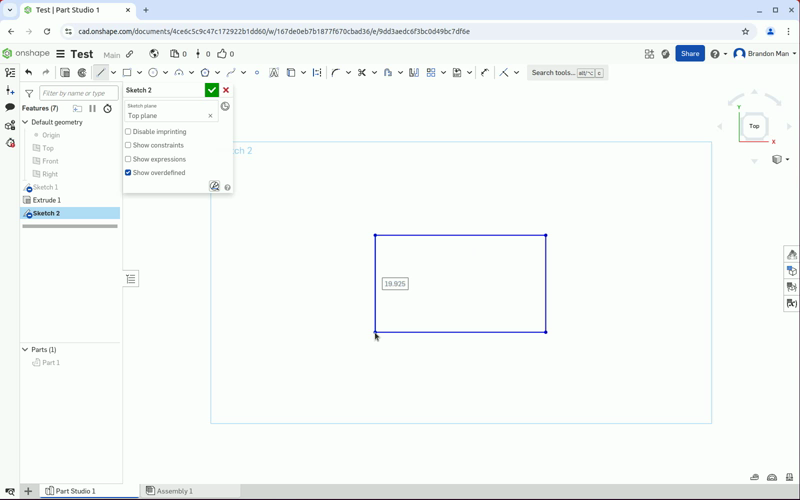
mouse_move(410, 278)
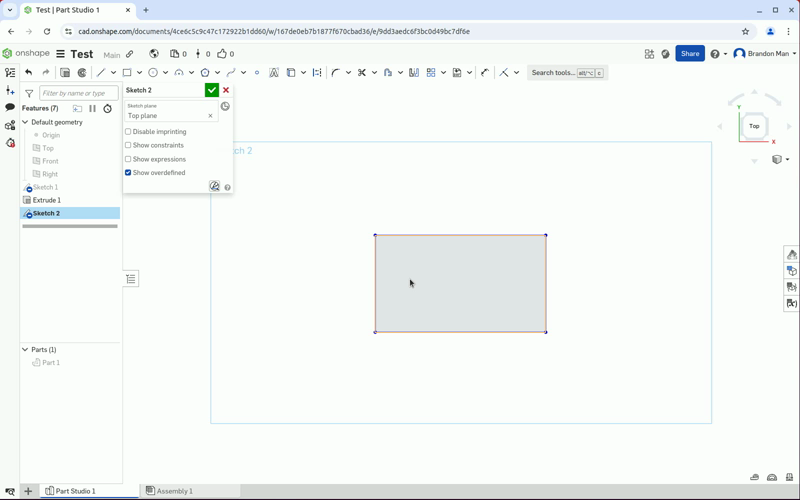
click(410, 278)
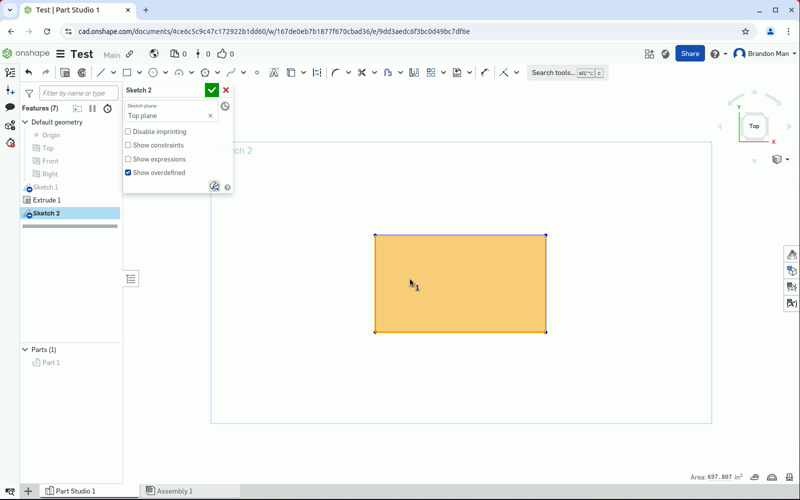
mouse_move(73, 352)
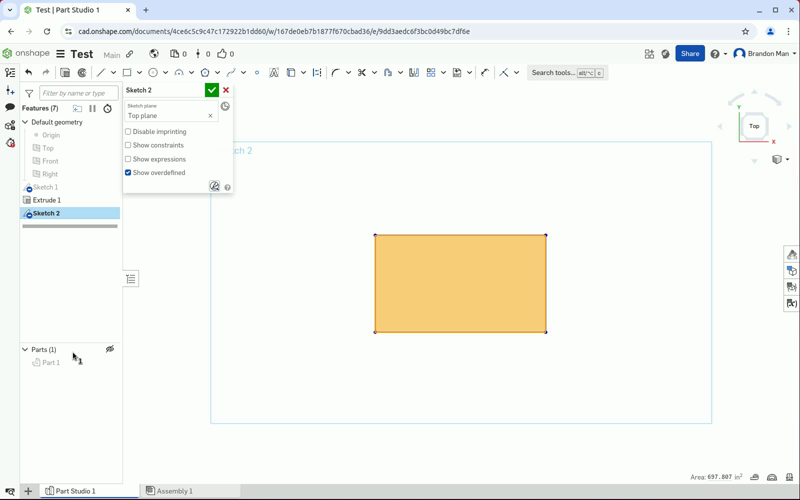
key(shift+y)
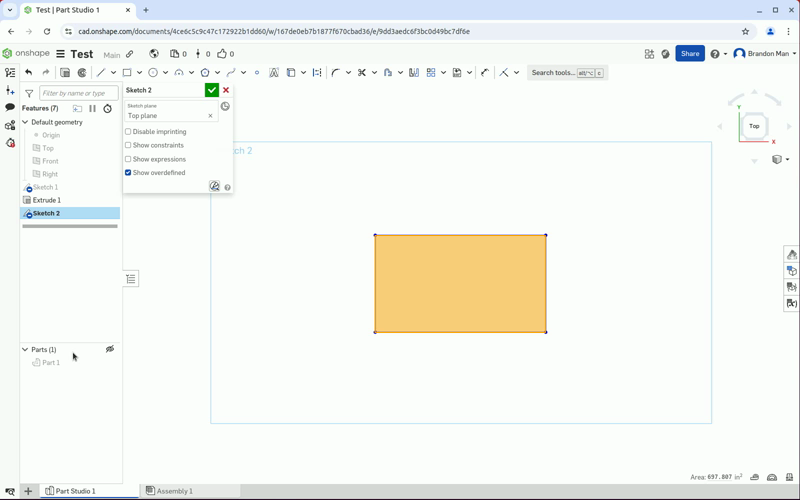
key(shift+e)
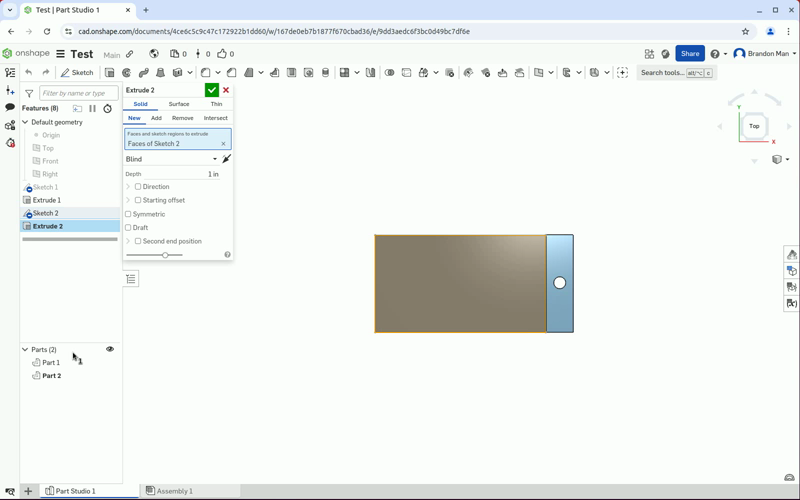
mouse_move(143, 106)
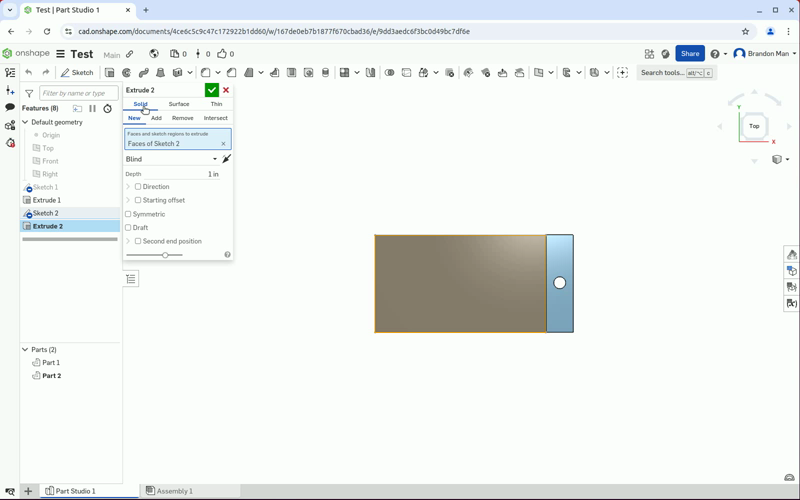
click(143, 106)
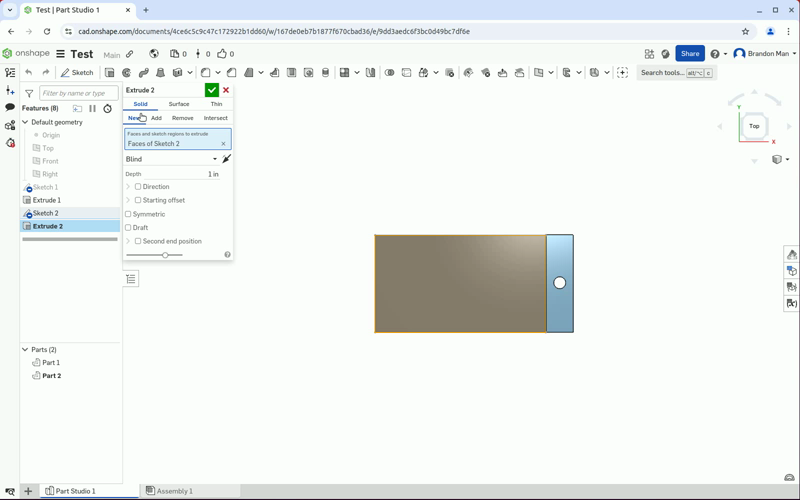
mouse_move(137, 120)
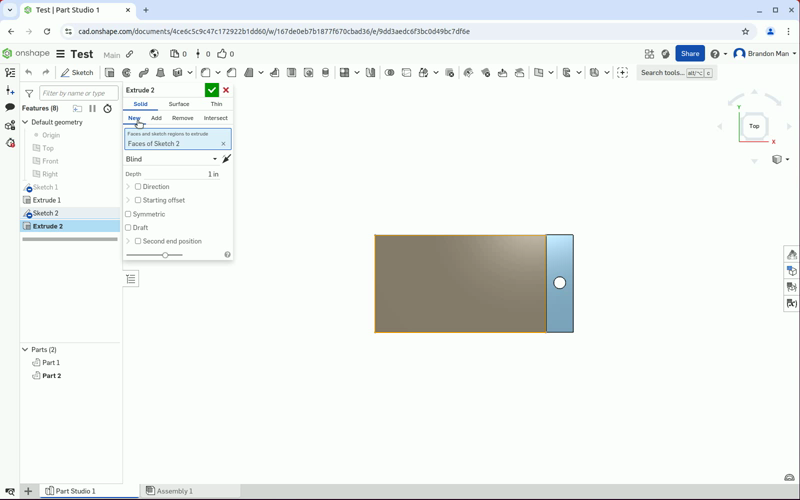
click(137, 120)
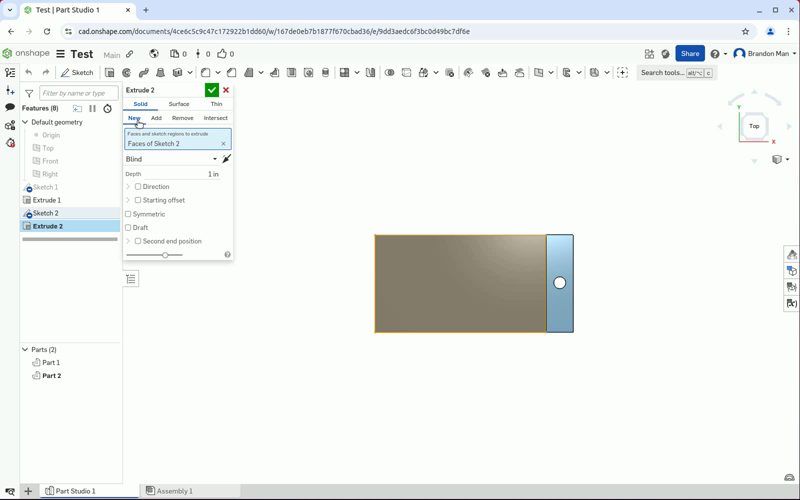
key(tab, 4)
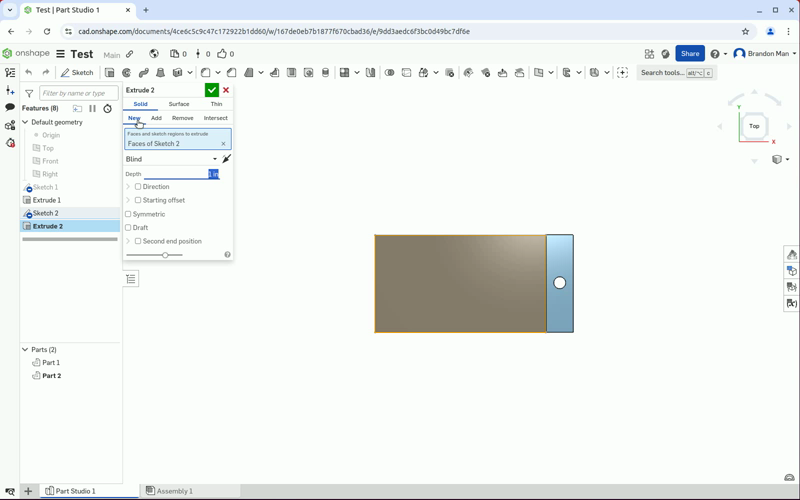
text(0.722)
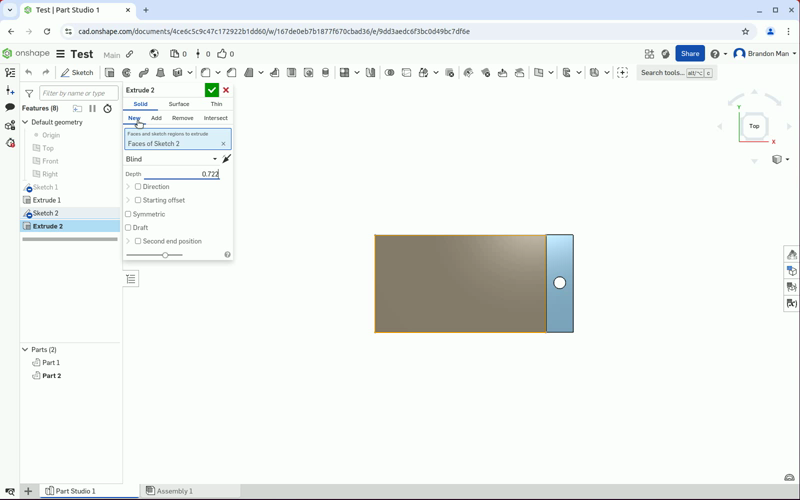
key(enter)
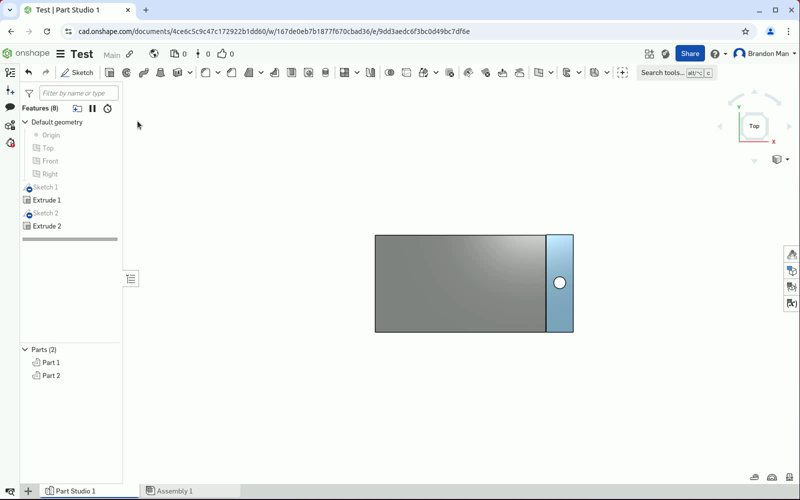
key(shift+h)
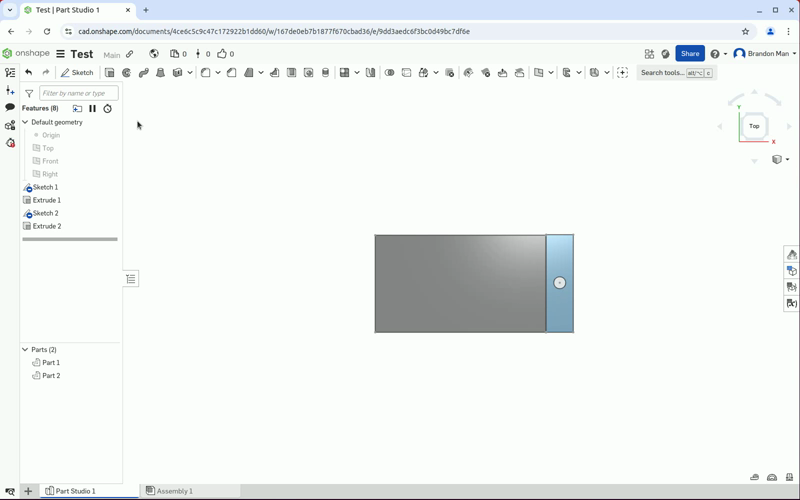
key(shift+h)
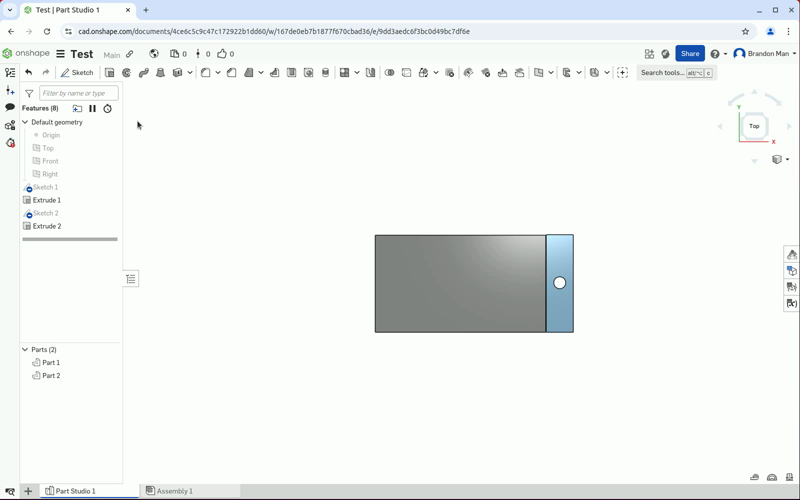
mouse_move(73, 189)
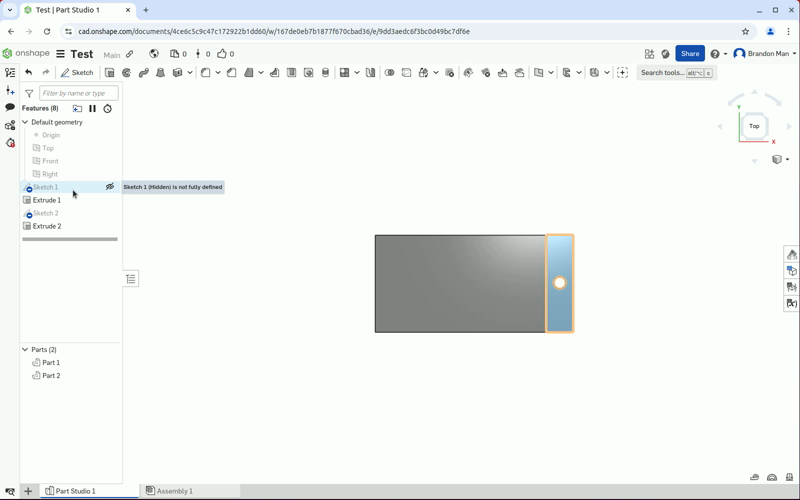
click(73, 189)
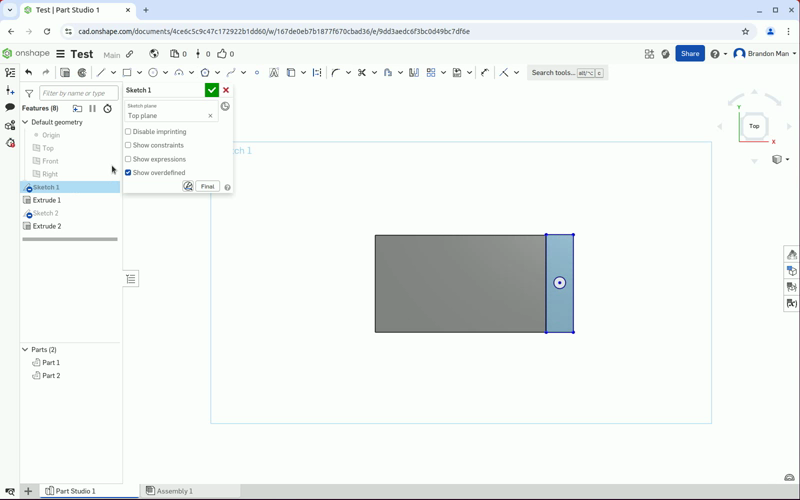
mouse_move(229, 92)
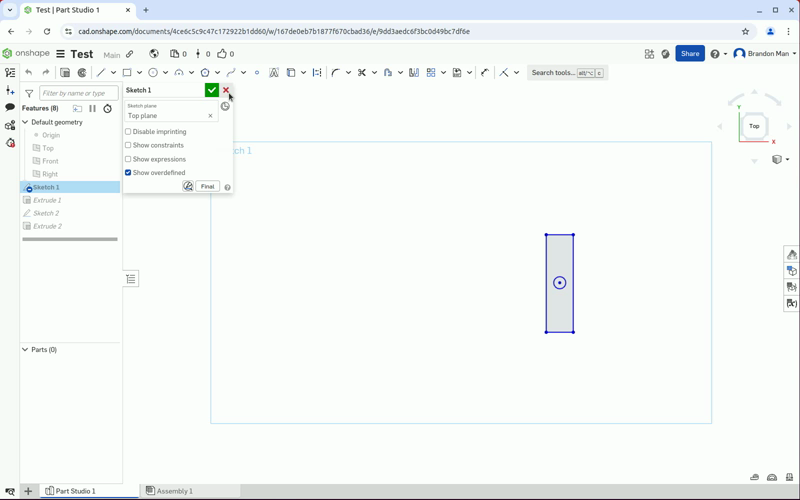
click(229, 92)
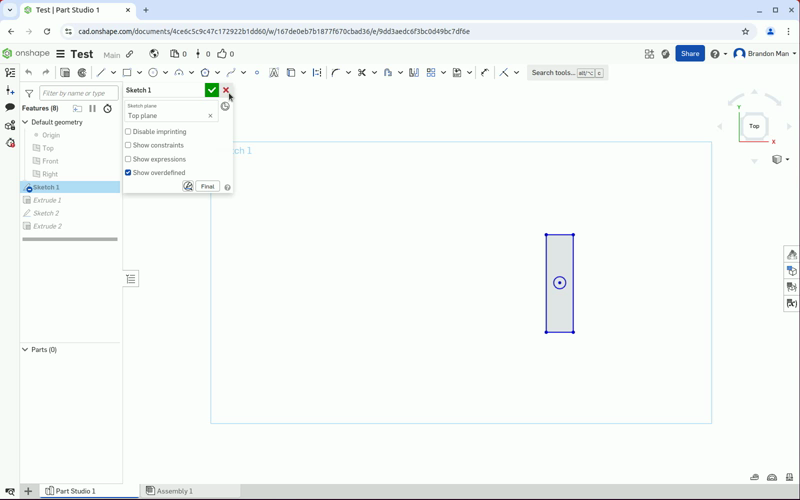
key(shift+s)
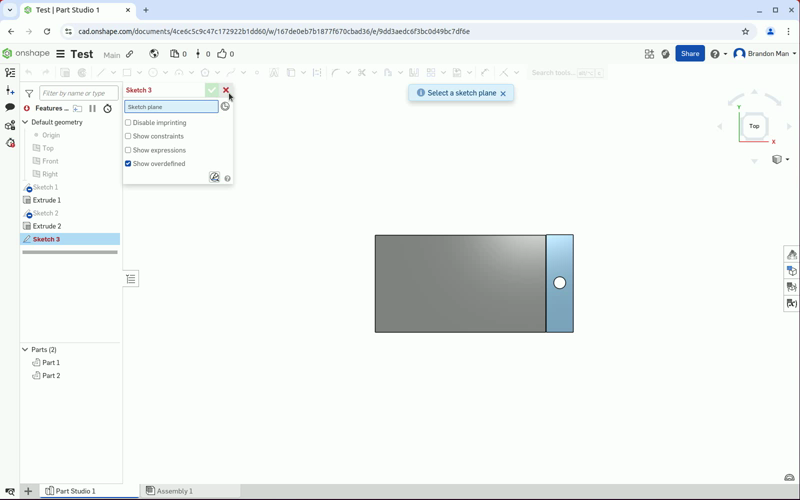
mouse_move(73, 150)
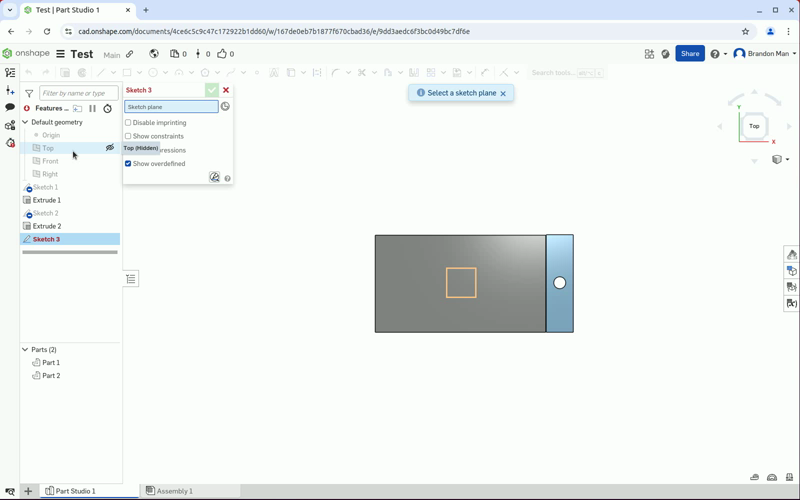
click(73, 150)
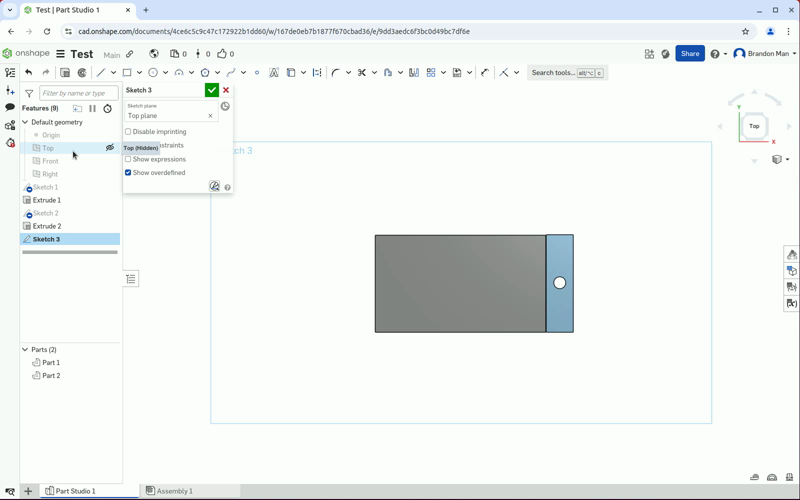
mouse_move(73, 352)
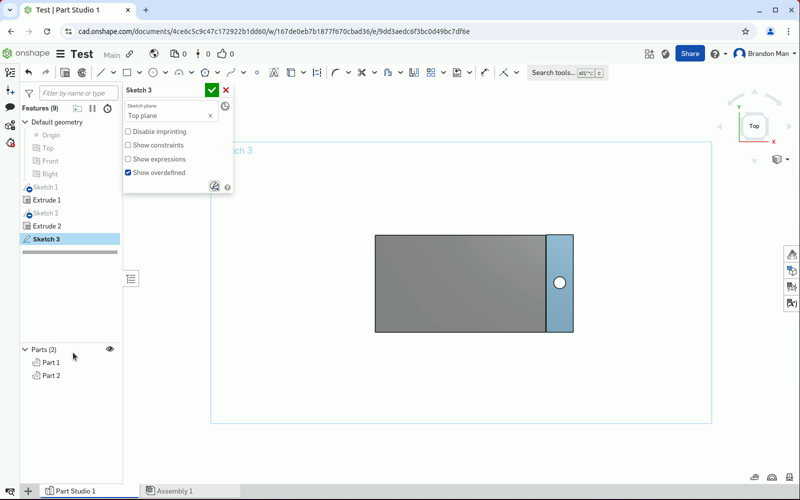
key(y)
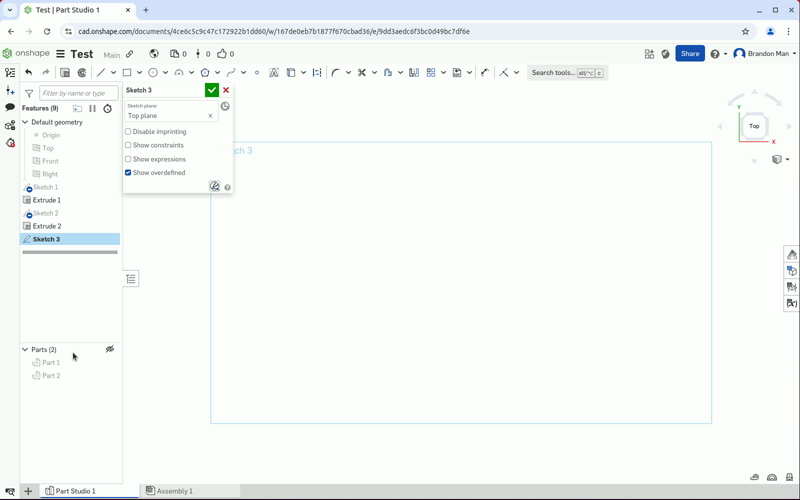
key(l)
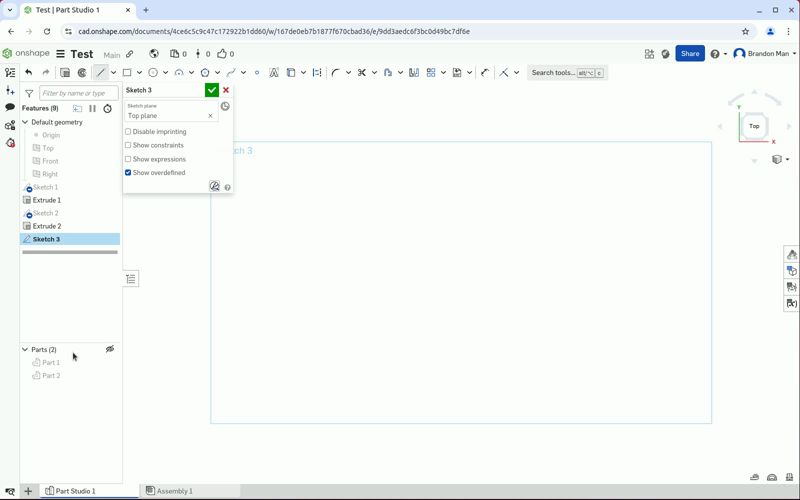
key_down(shift)
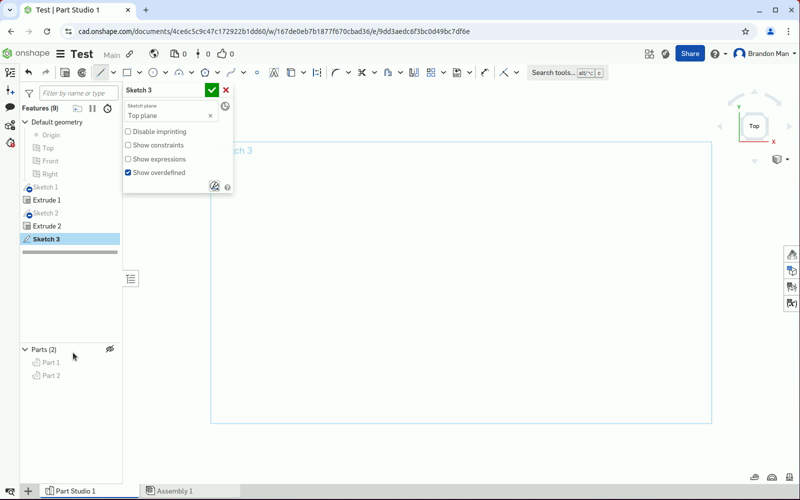
mouse_move(348, 332)
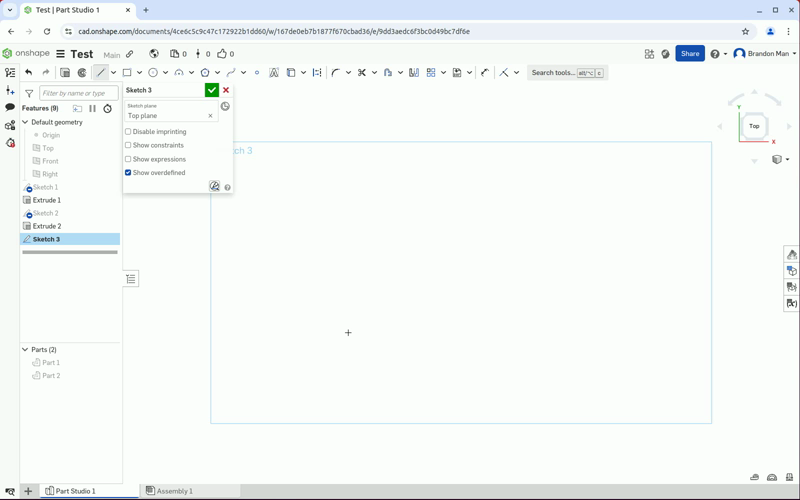
click(348, 332)
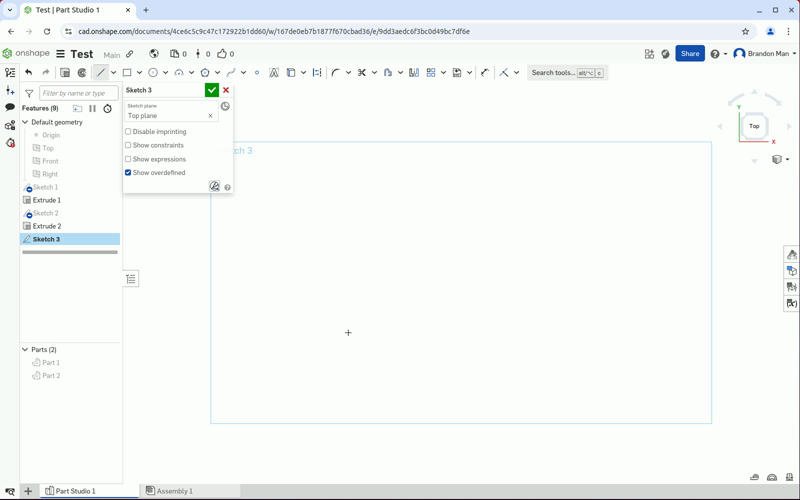
key_up(shift)
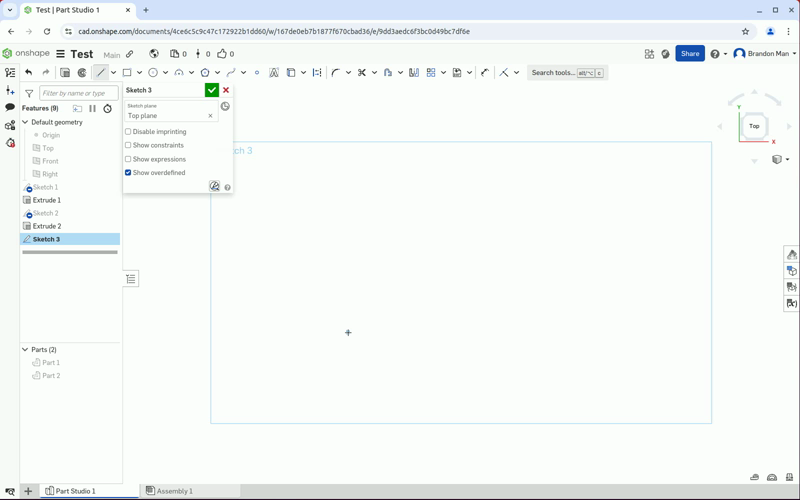
key_down(shift)
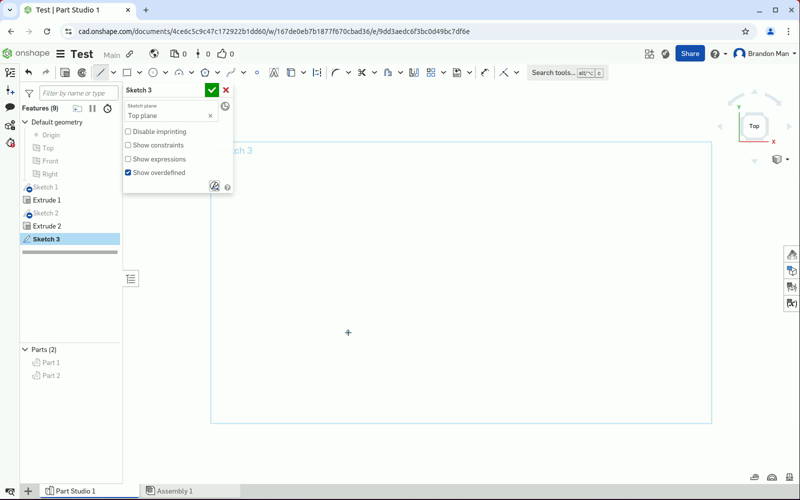
mouse_move(378, 332)
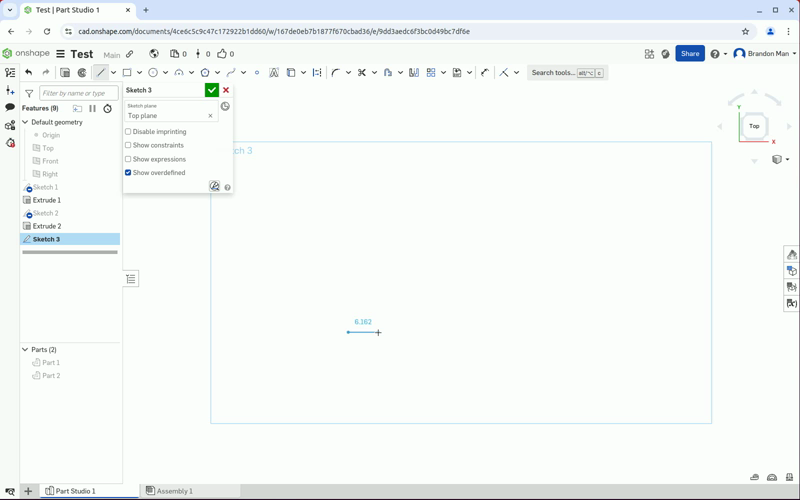
mouse_move(374, 332)
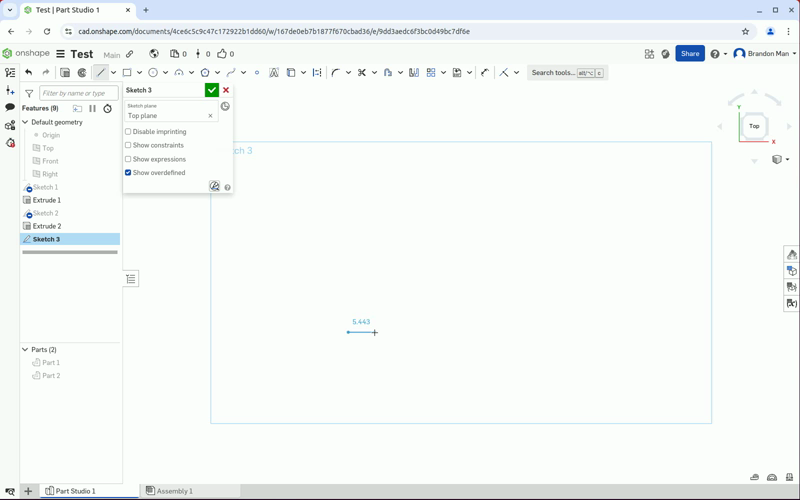
click(374, 332)
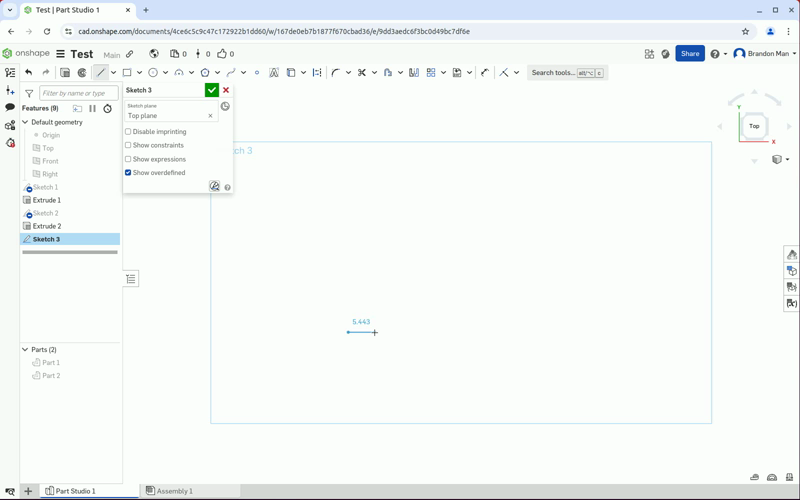
key_up(shift)
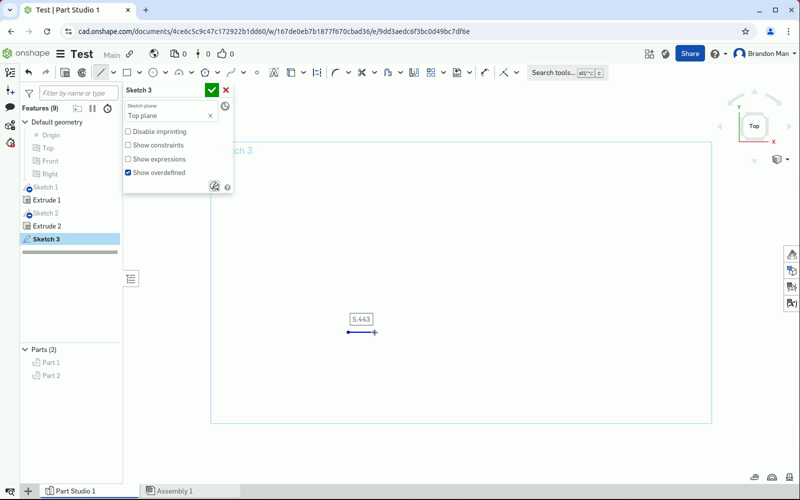
key_down(shift)
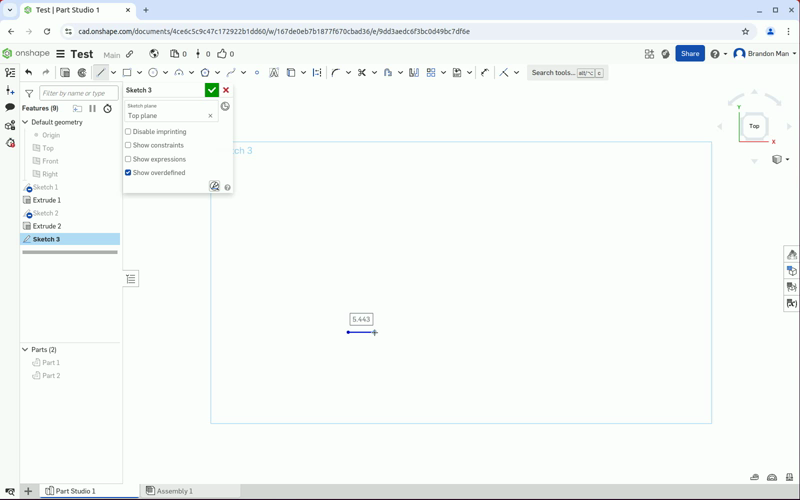
mouse_move(374, 234)
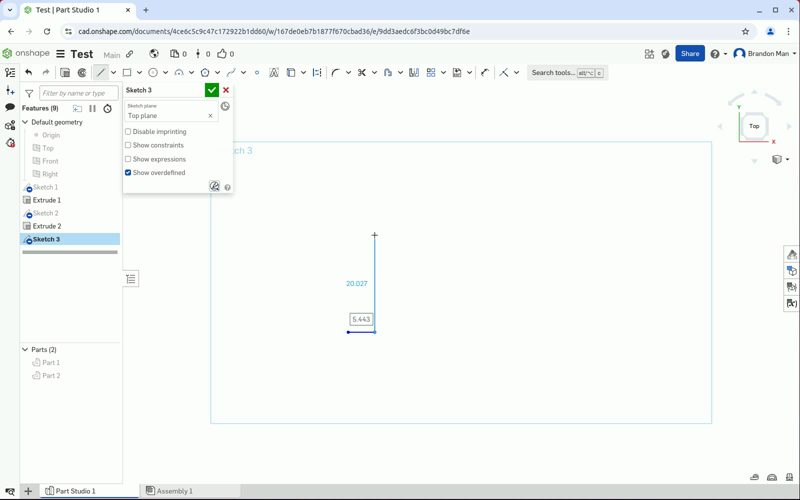
click(374, 234)
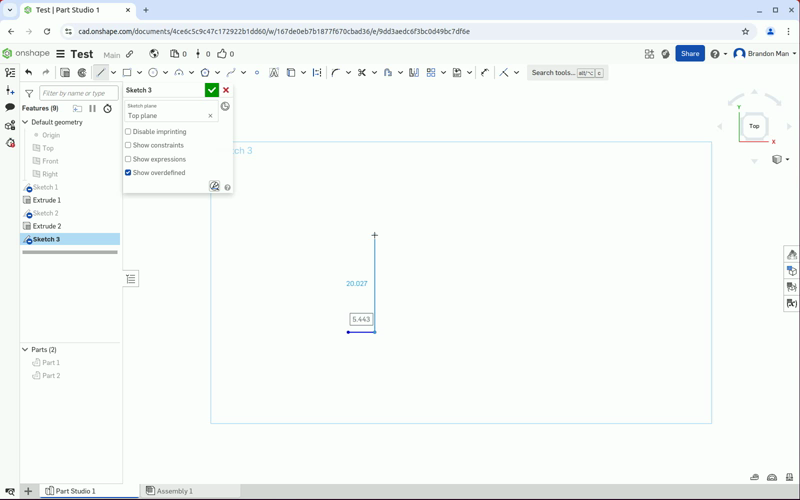
key_up(shift)
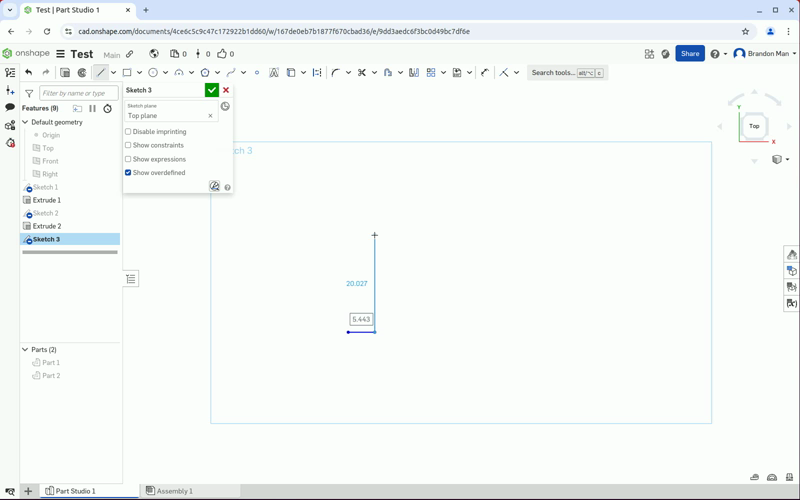
key_down(shift)
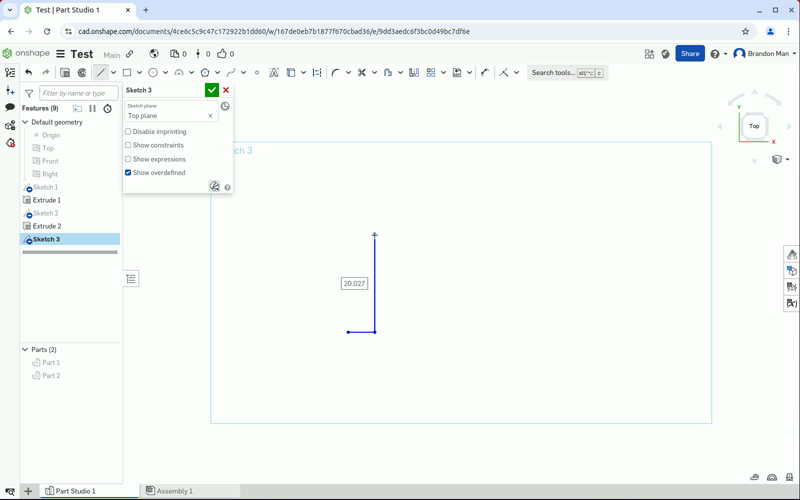
mouse_move(404, 234)
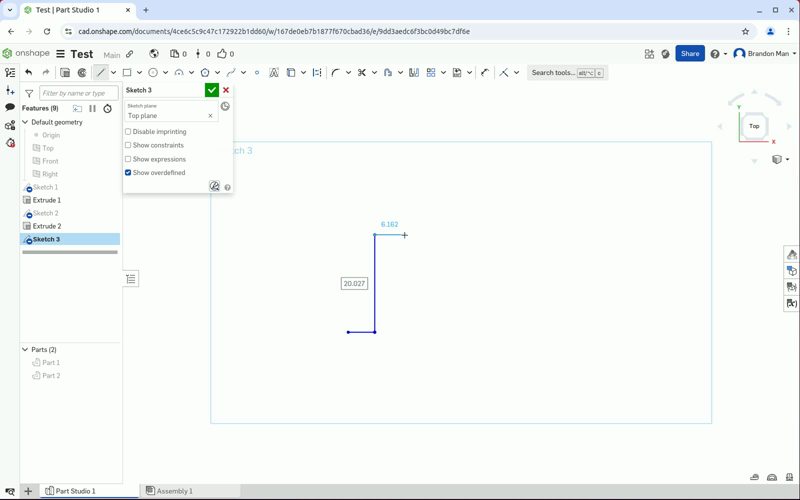
mouse_move(348, 234)
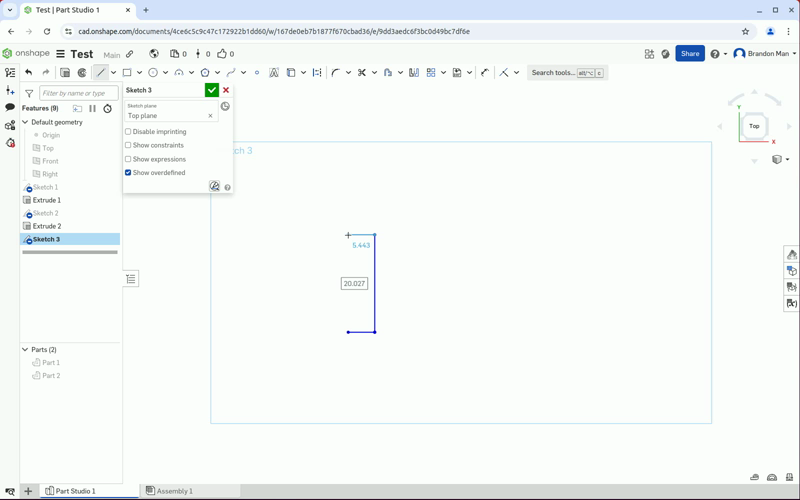
click(348, 234)
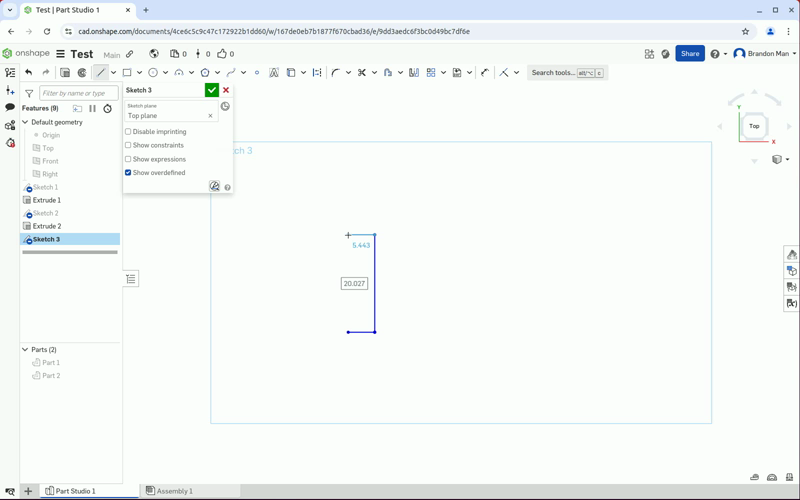
key_up(shift)
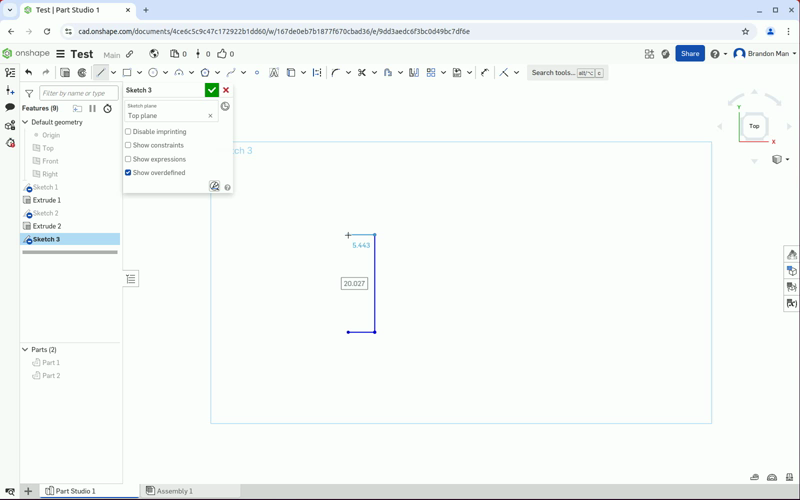
key_down(shift)
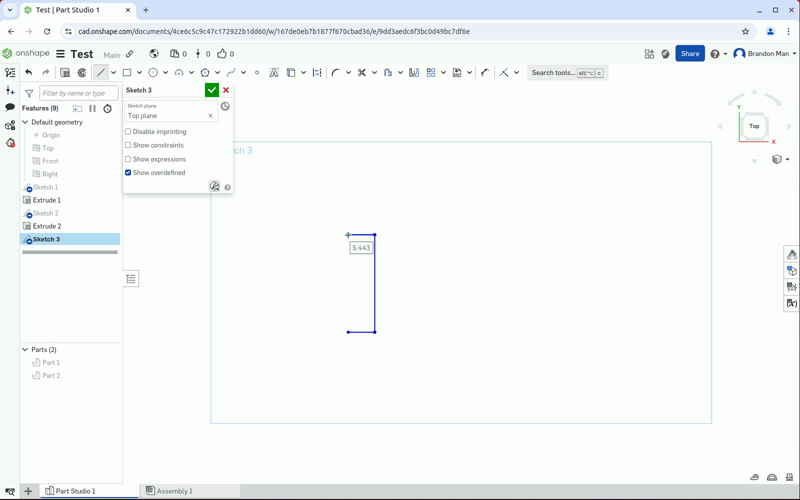
mouse_move(348, 332)
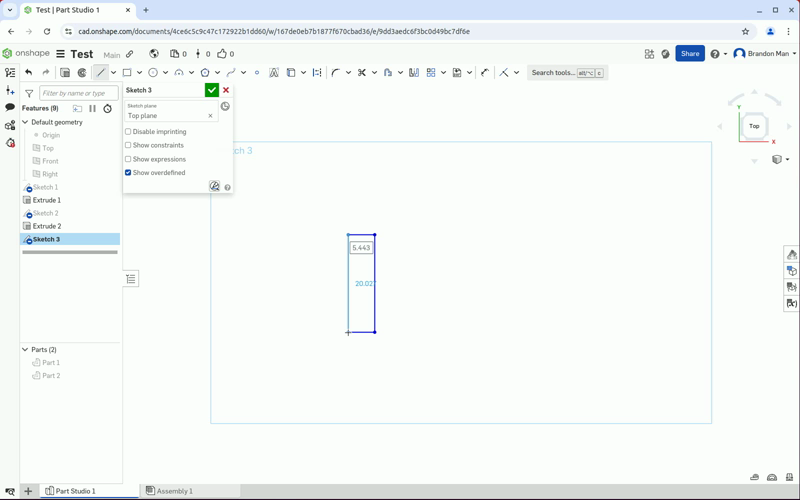
key_up(shift)
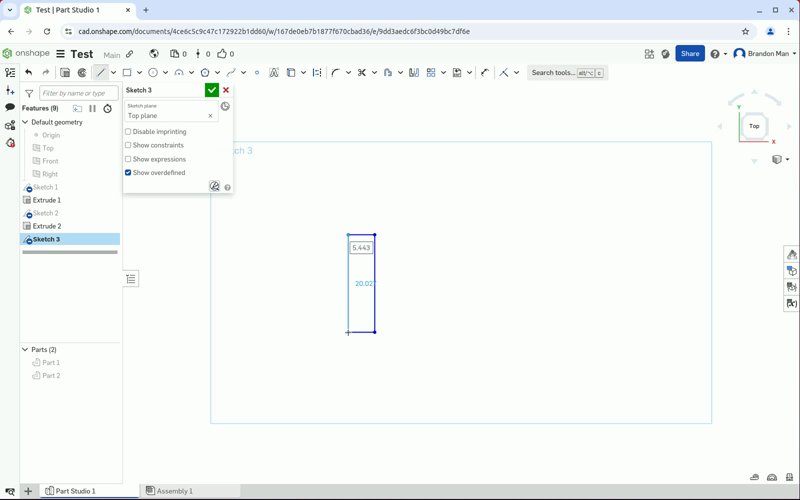
click(348, 332)
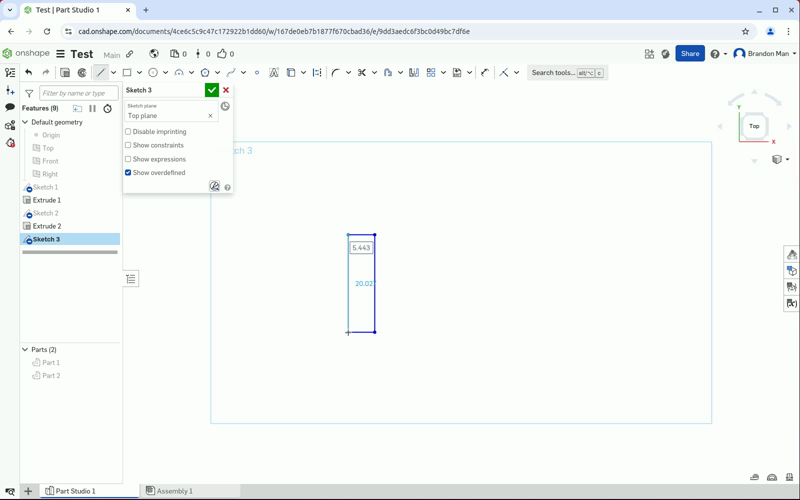
key(esc)
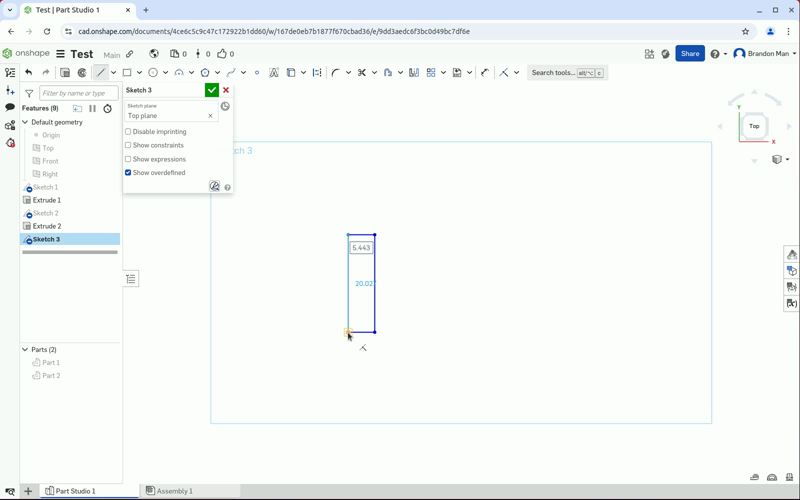
key(c)
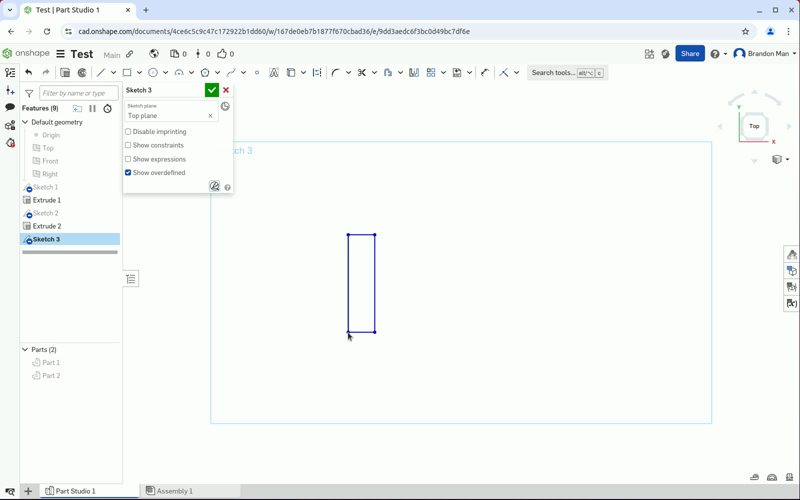
key_down(shift)
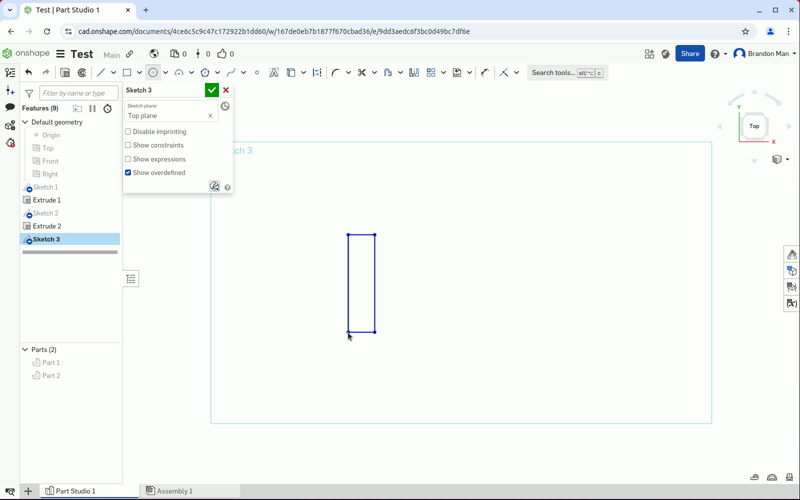
mouse_move(361, 282)
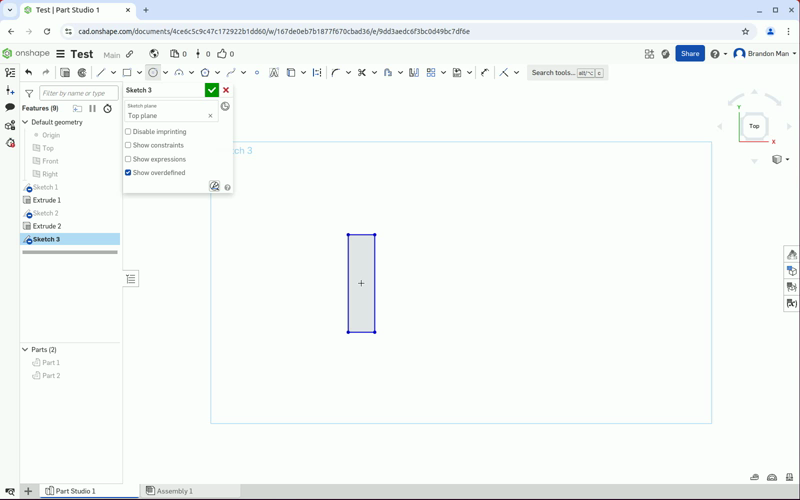
click(361, 282)
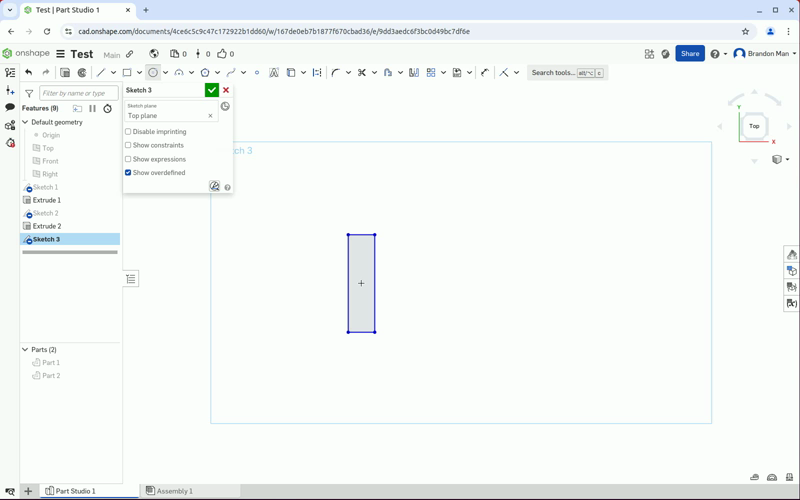
key_up(shift)
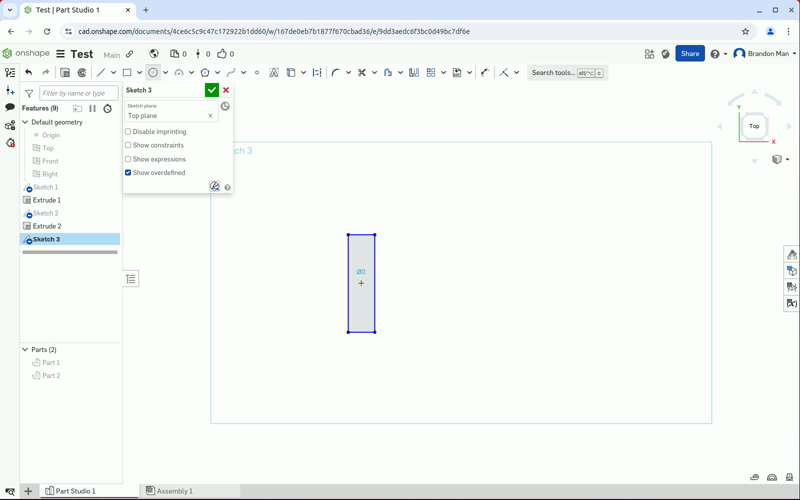
mouse_move(367, 282)
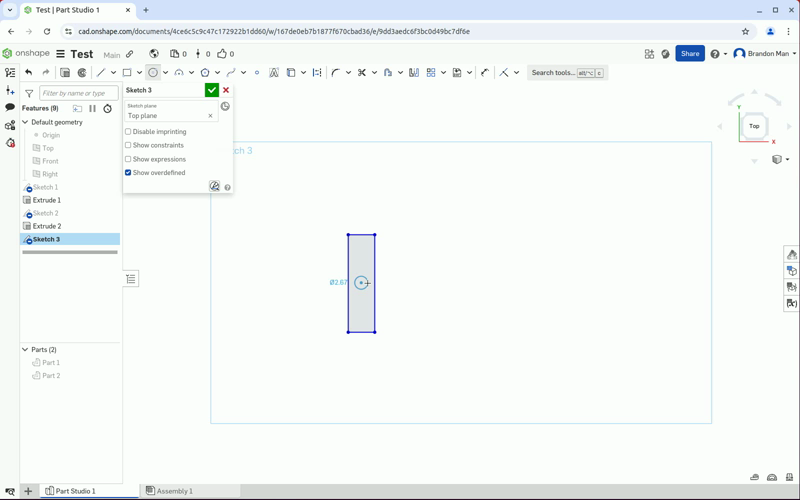
click(367, 282)
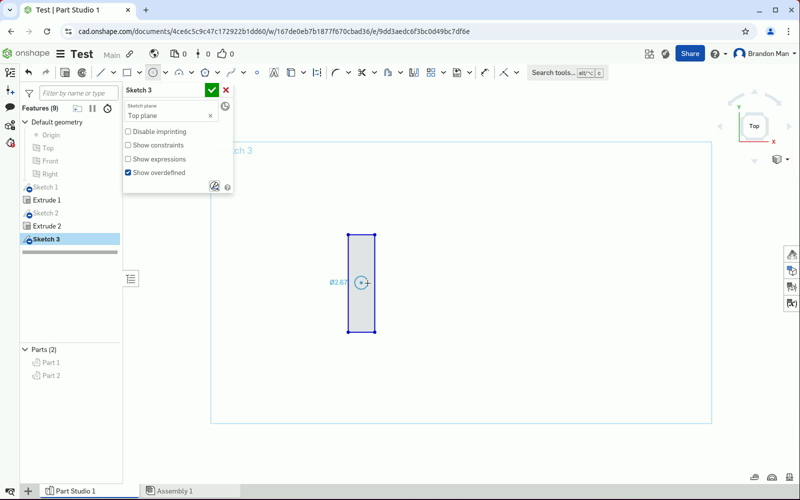
key(esc)
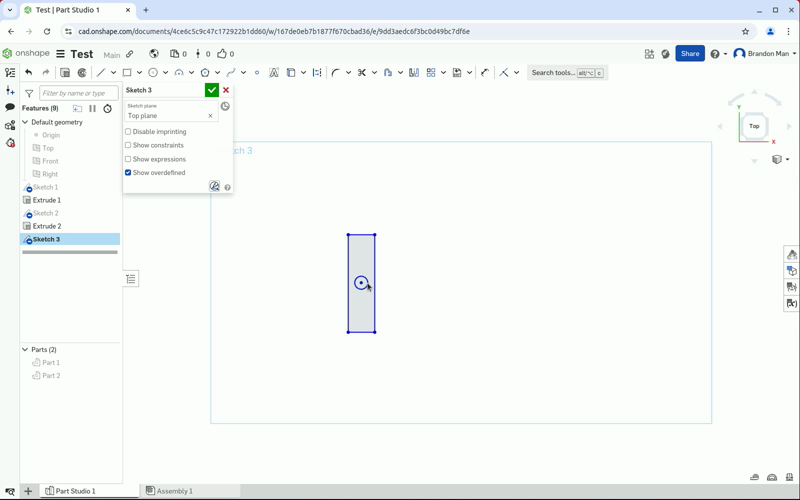
mouse_move(359, 271)
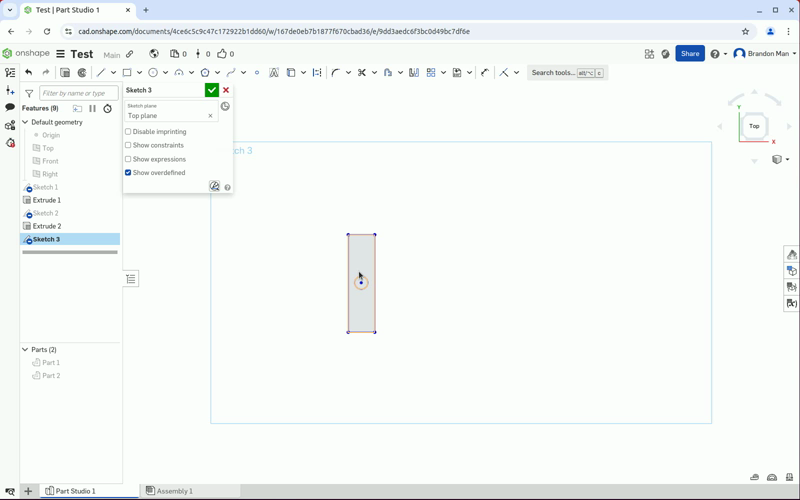
click(359, 271)
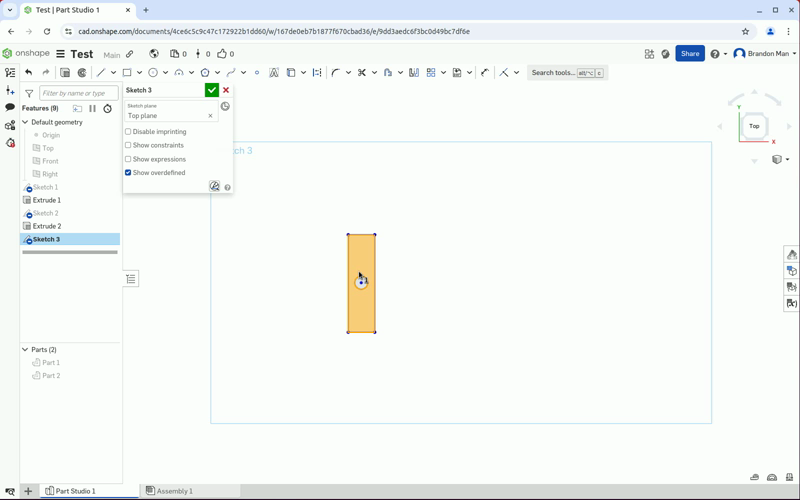
mouse_move(73, 352)
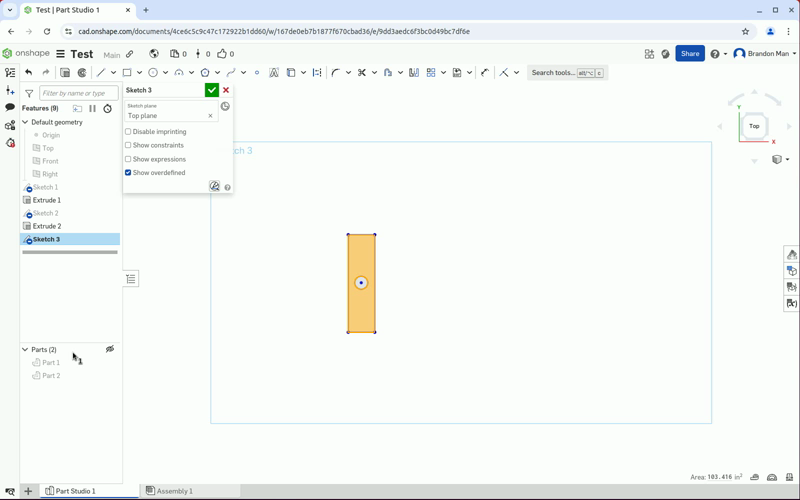
key(shift+y)
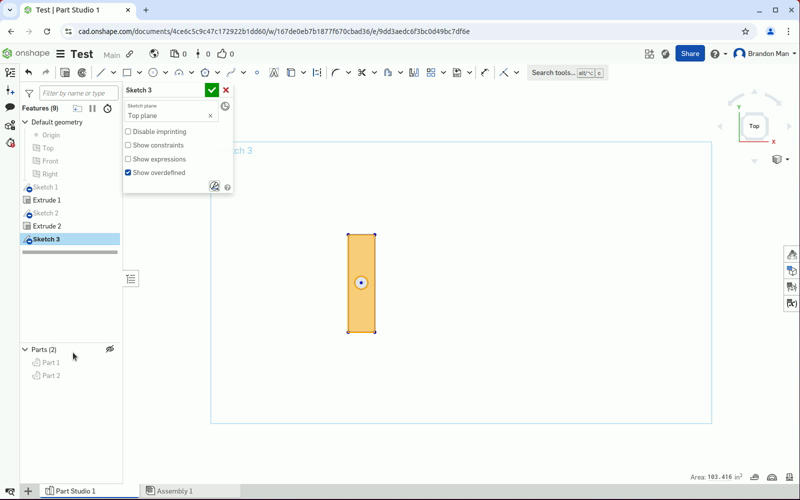
key(shift+e)
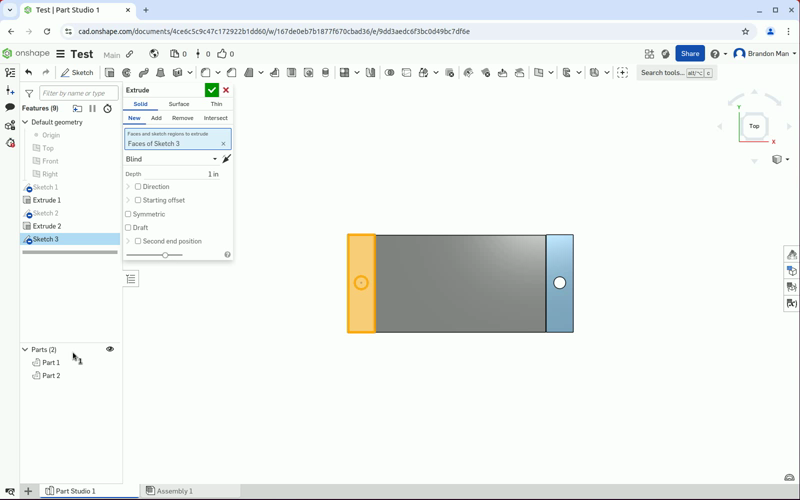
mouse_move(143, 106)
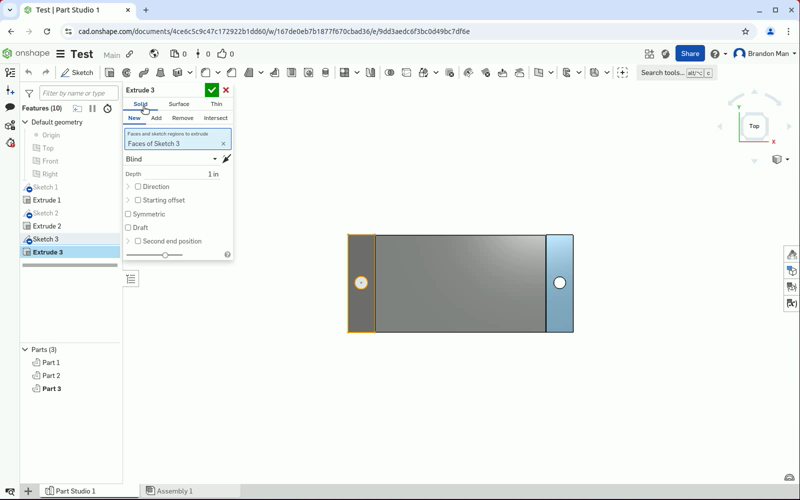
click(143, 106)
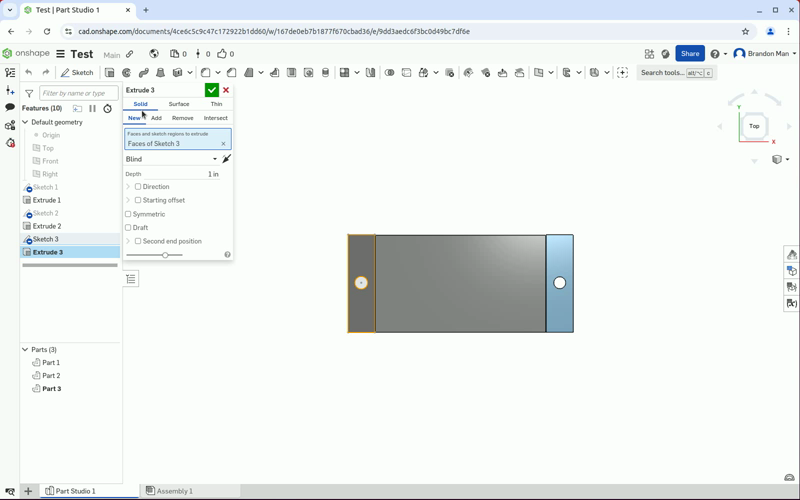
mouse_move(137, 120)
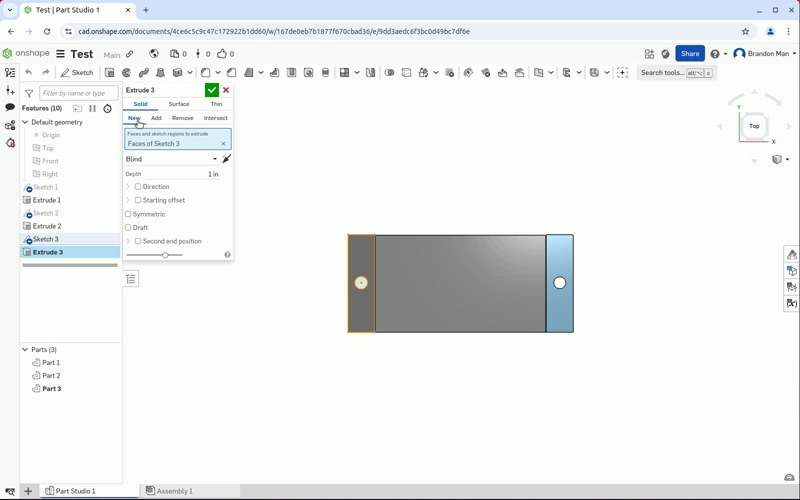
click(137, 120)
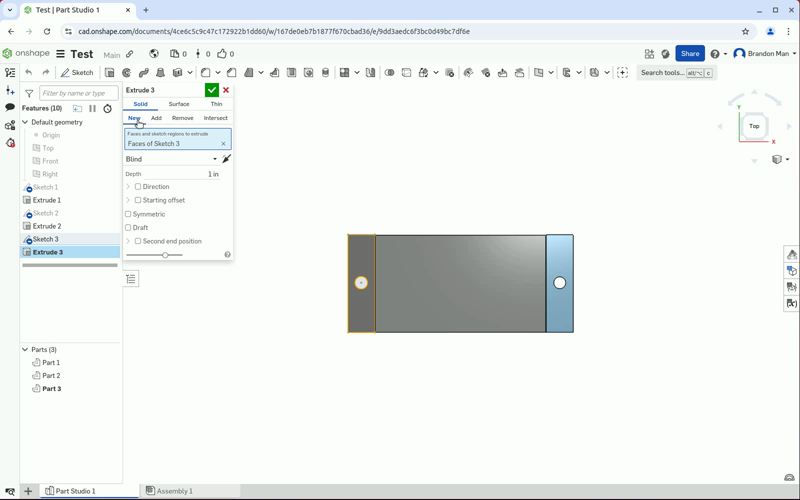
key(tab, 4)
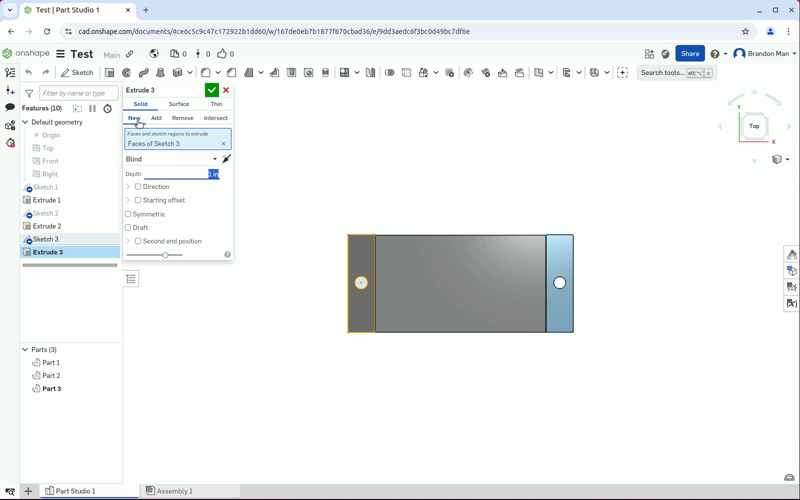
text(0.722)
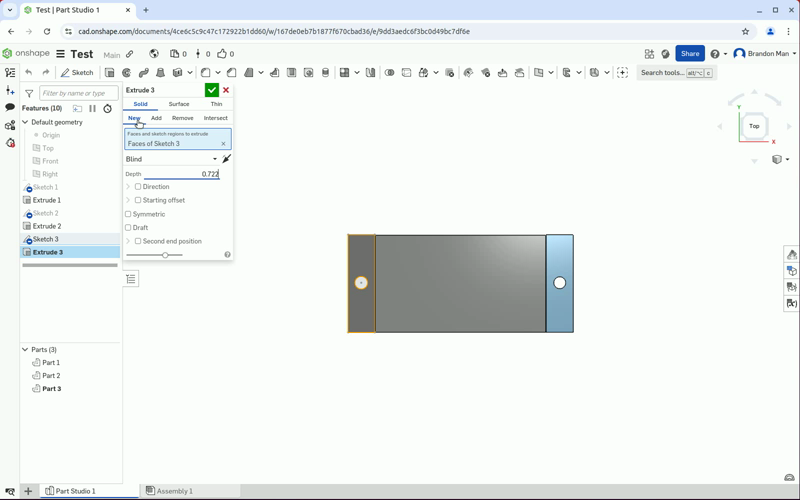
key(enter)
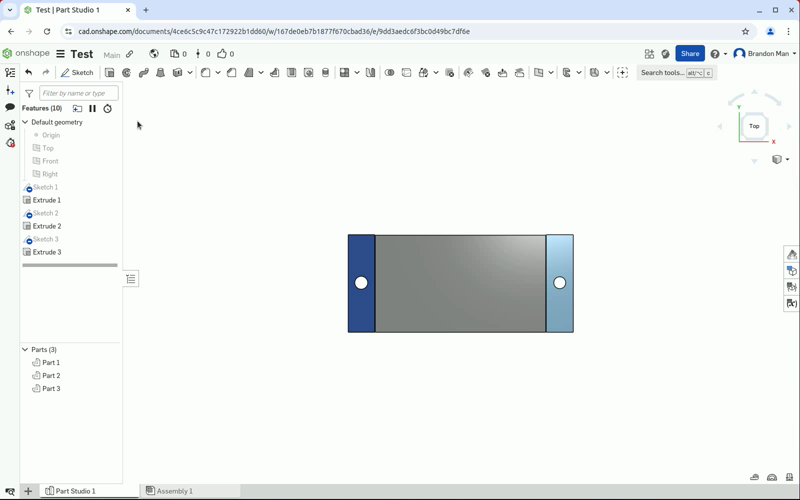
key(shift+h)
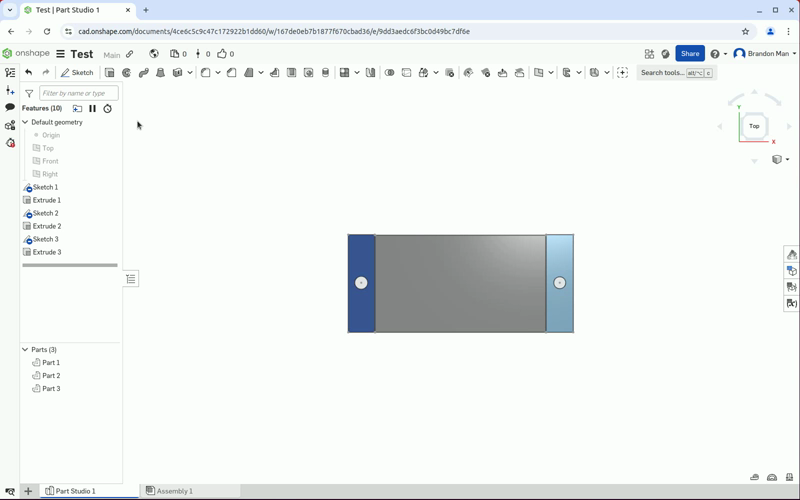
key(shift+h)
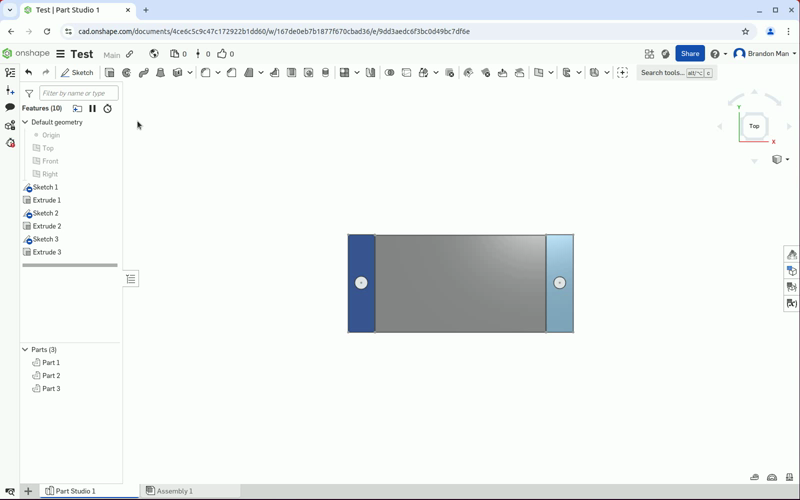
key(shift+7)
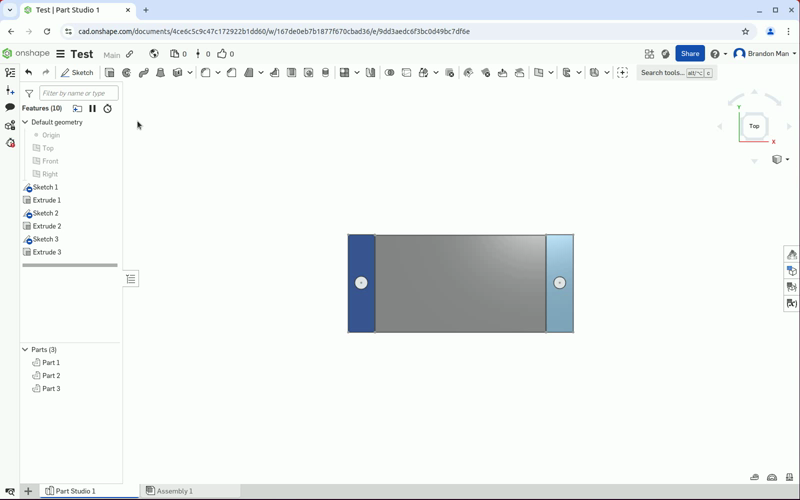
key(up, 3)
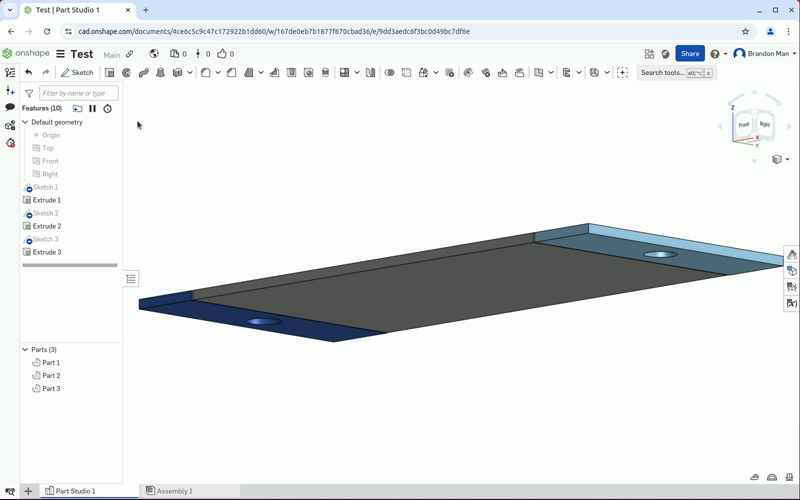
key(left, 3)
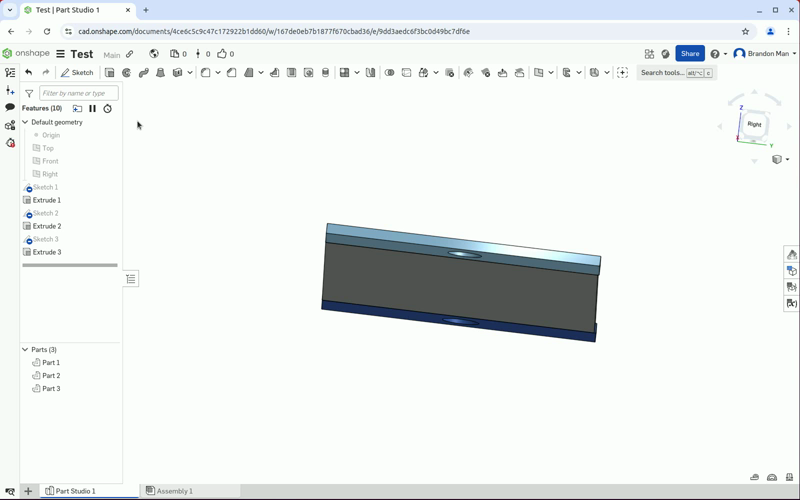
key(right, 3)
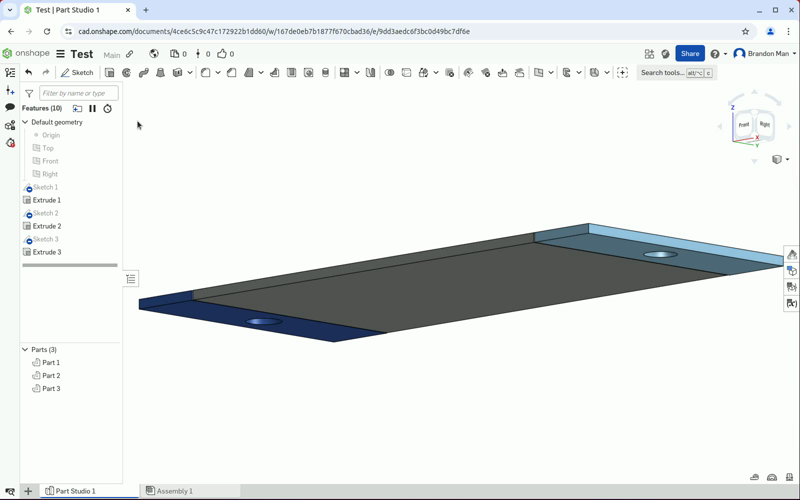
key(down, 3)
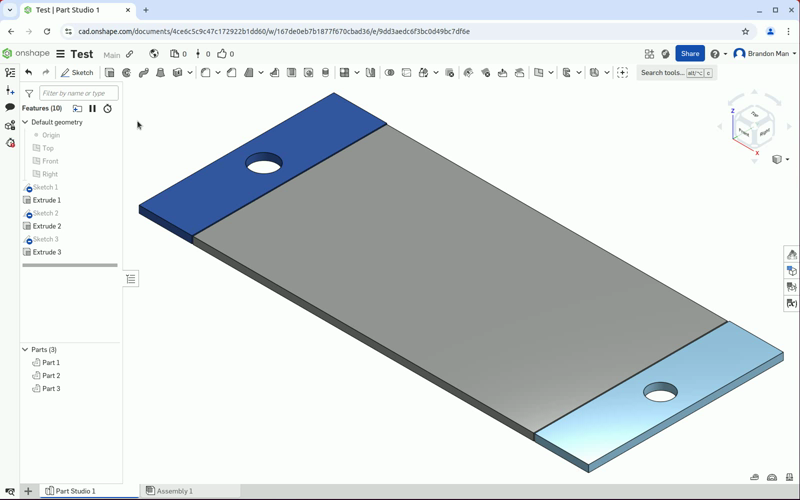
mouse_move(73, 189)
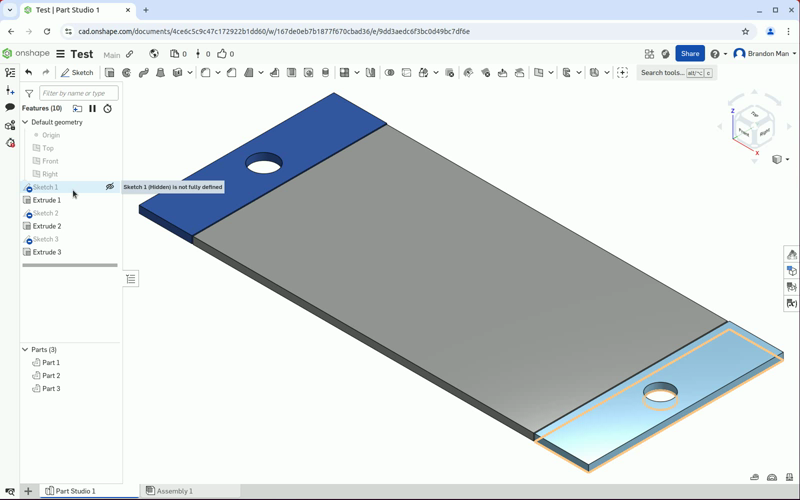
click(73, 189)